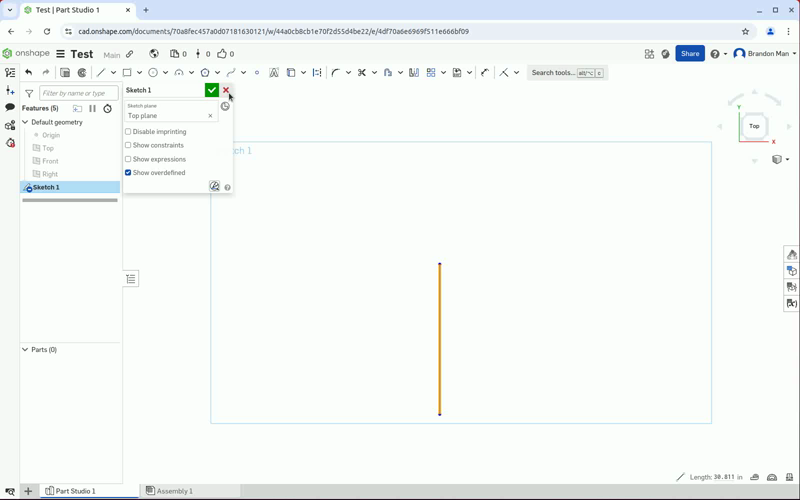
key(shift+h)
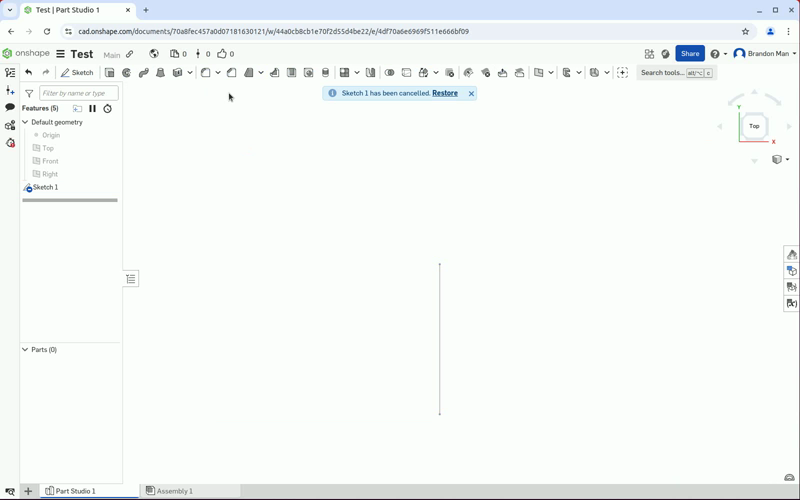
key(shift+s)
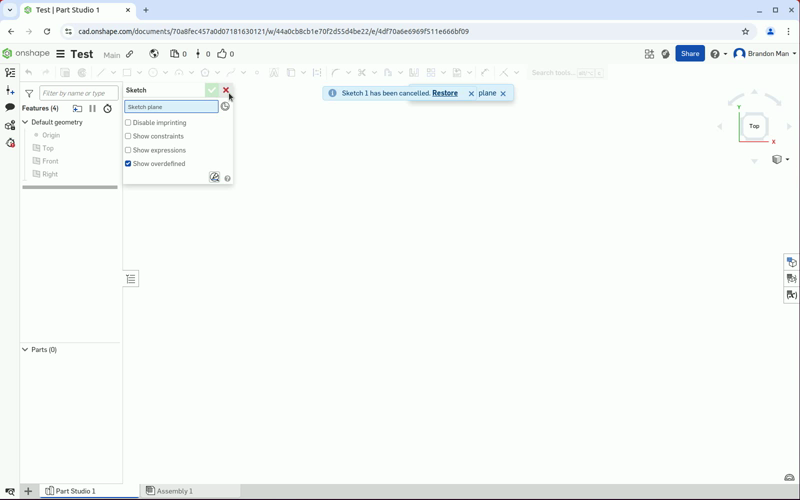
mouse_move(73, 150)
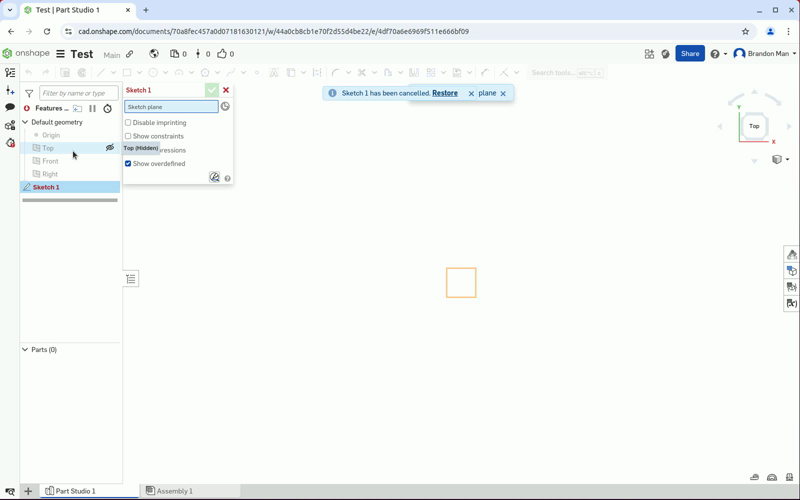
click(73, 150)
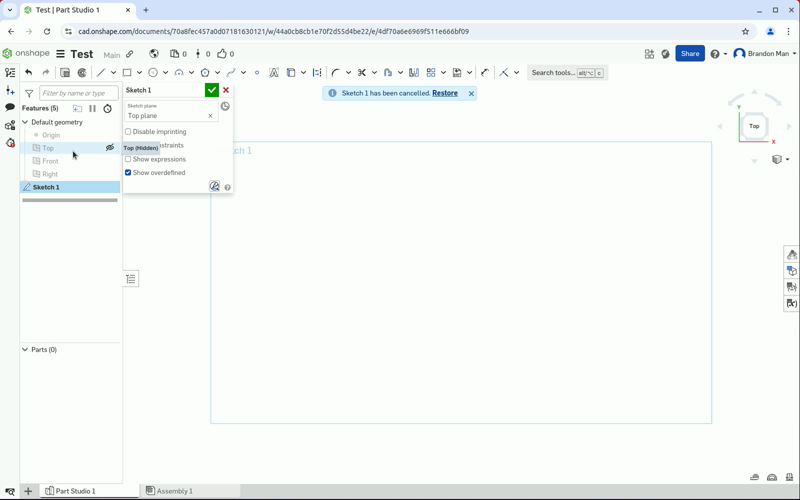
mouse_move(73, 352)
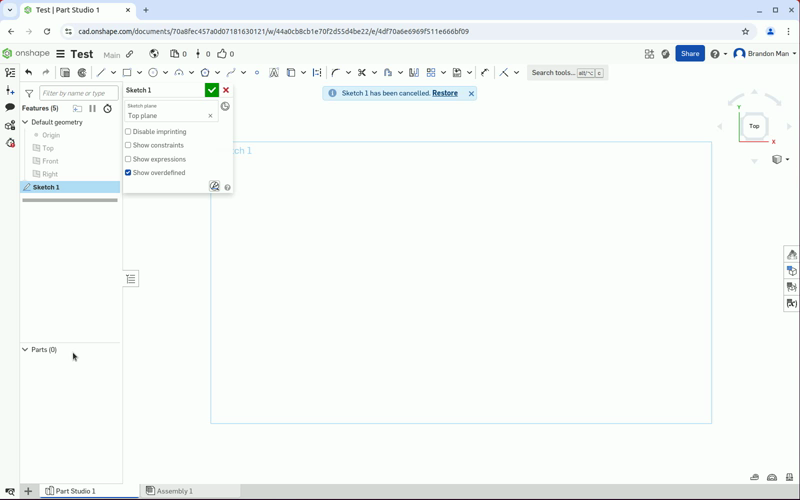
key(y)
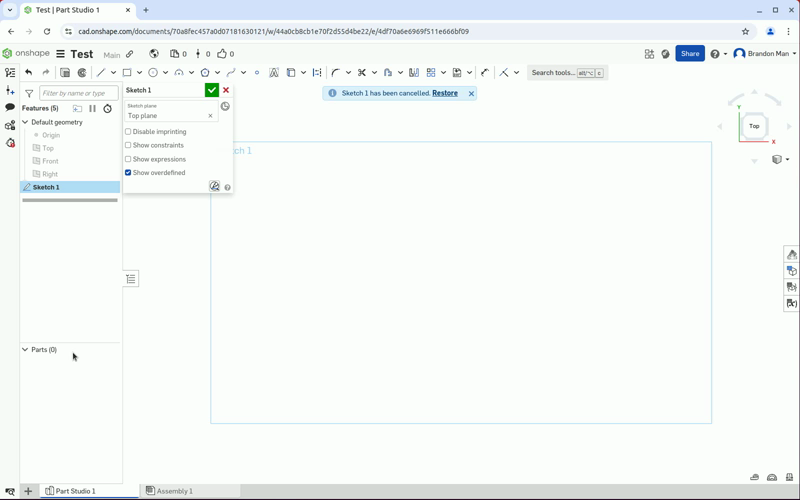
key(l)
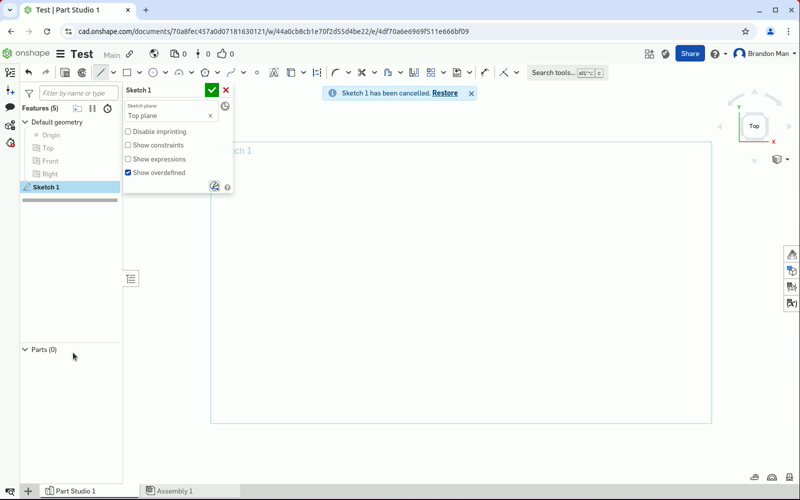
key_down(shift)
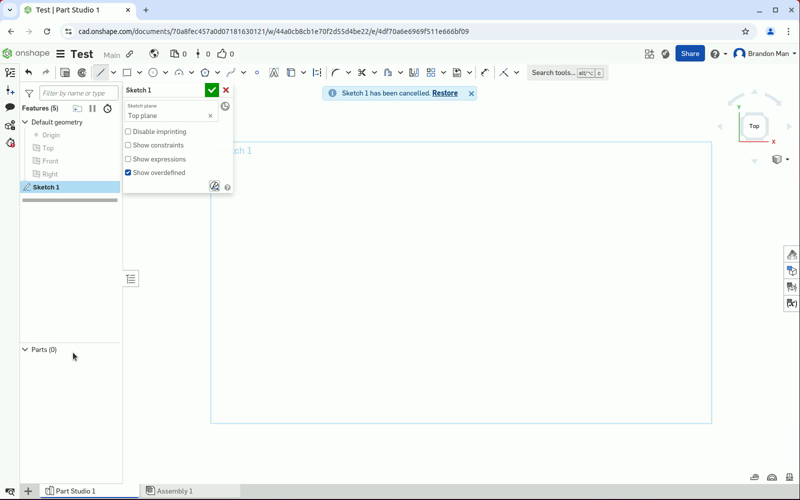
mouse_move(440, 298)
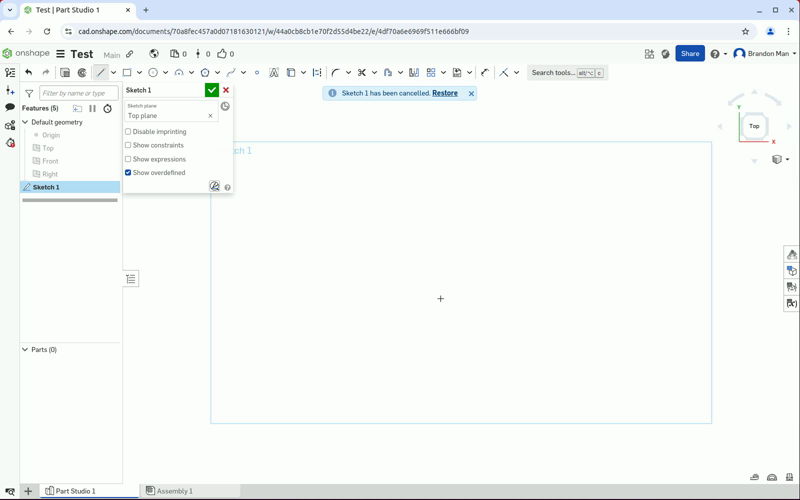
click(440, 298)
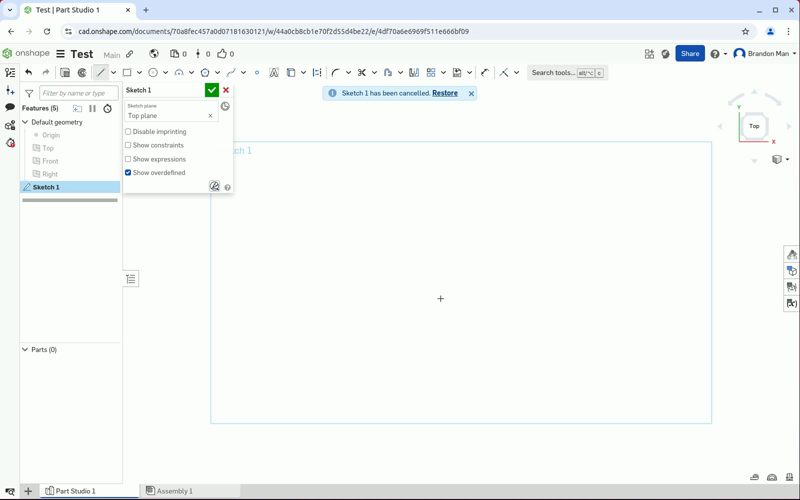
key_up(shift)
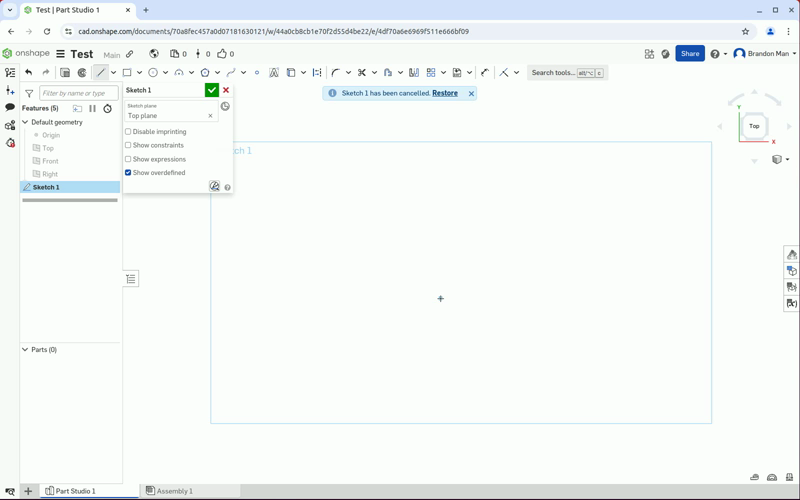
key_down(shift)
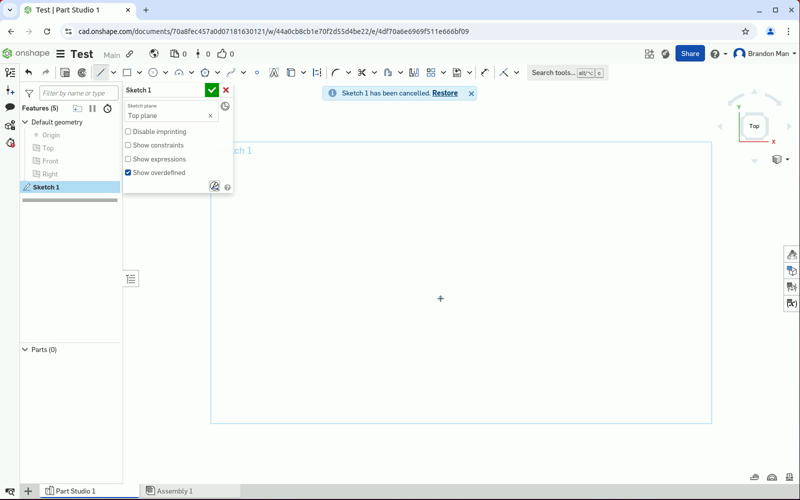
mouse_move(460, 395)
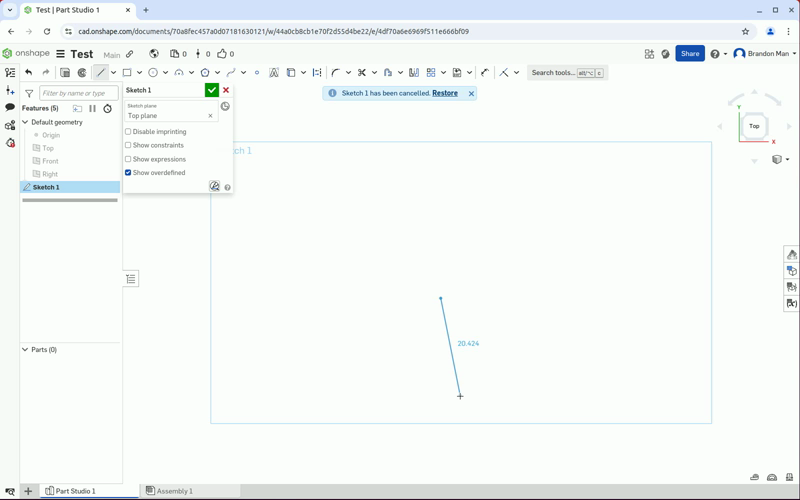
click(460, 395)
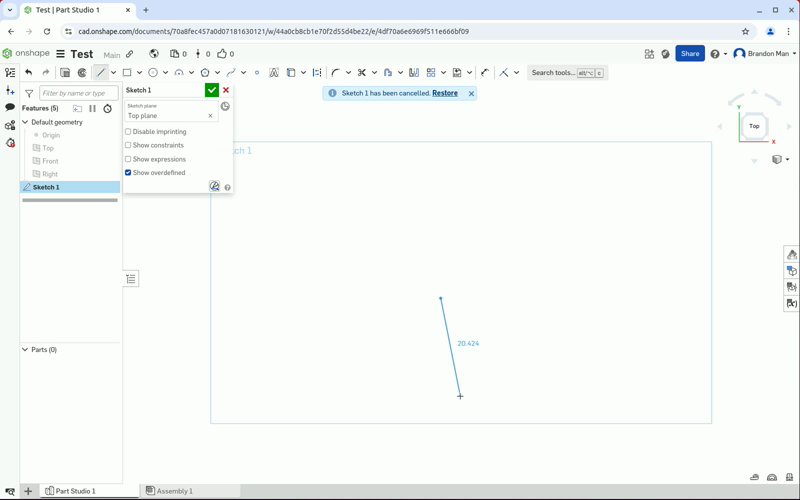
key_up(shift)
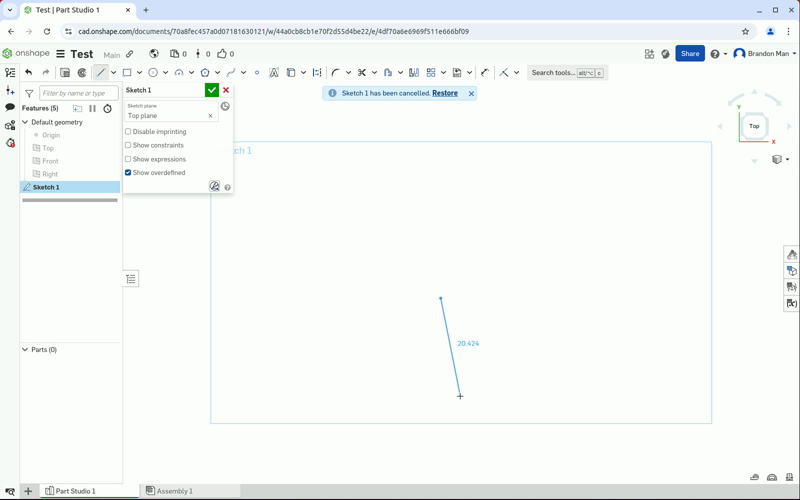
key_down(shift)
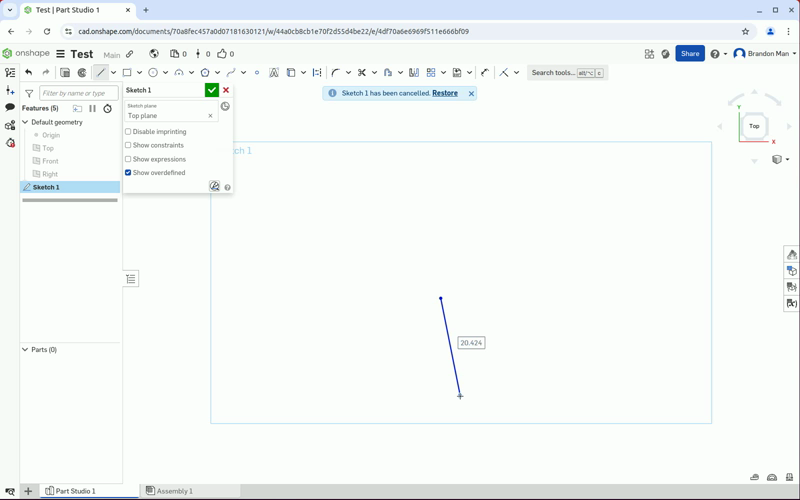
mouse_move(490, 395)
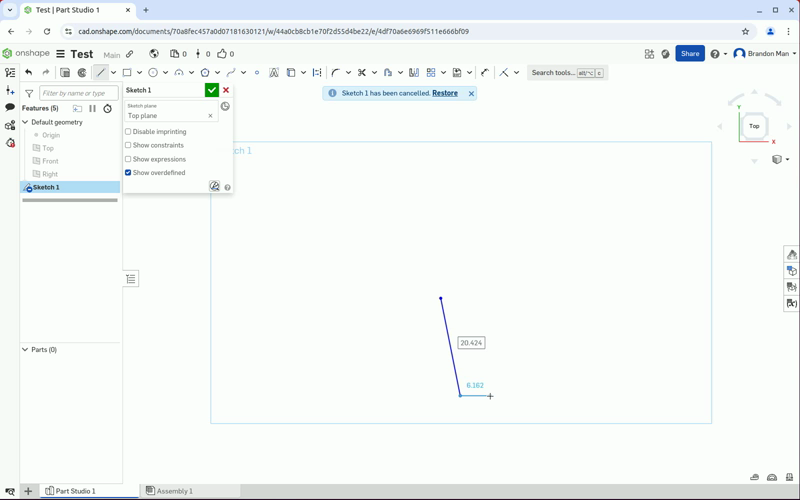
mouse_move(498, 395)
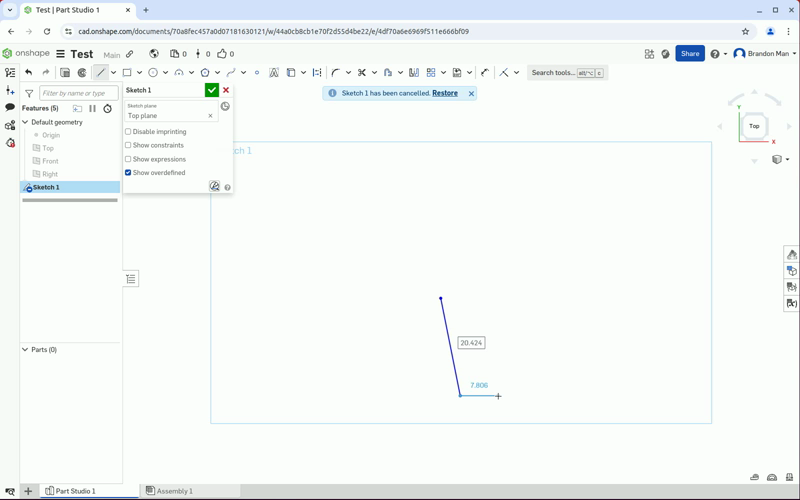
click(498, 395)
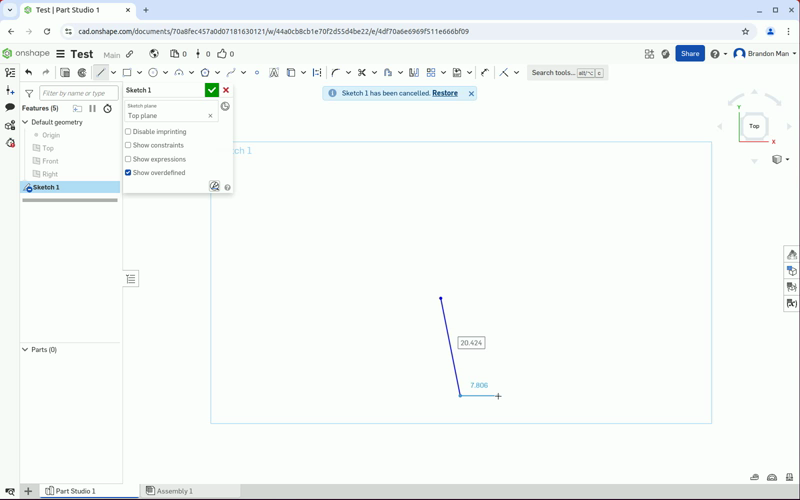
key_up(shift)
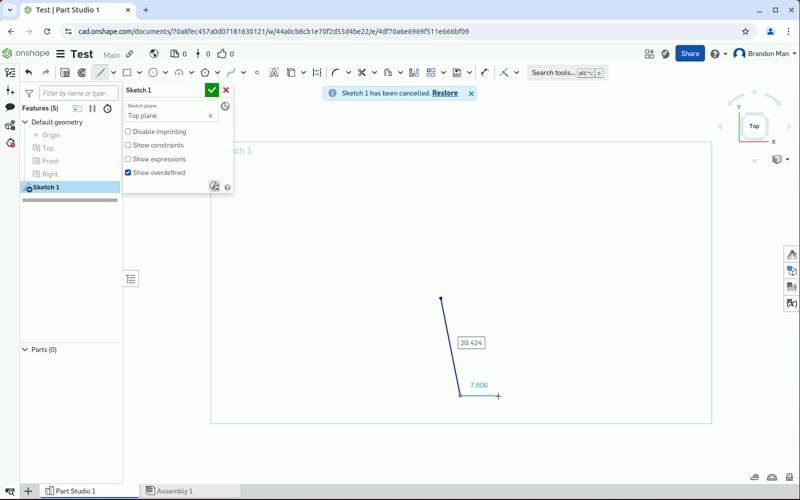
key_down(shift)
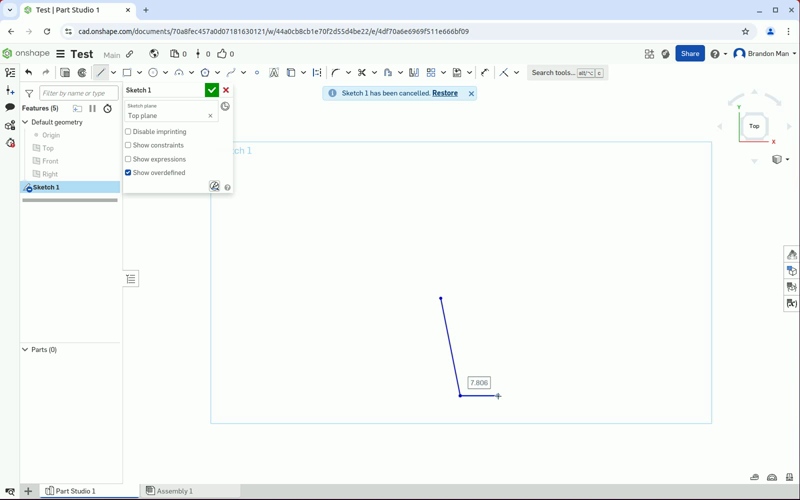
mouse_move(498, 282)
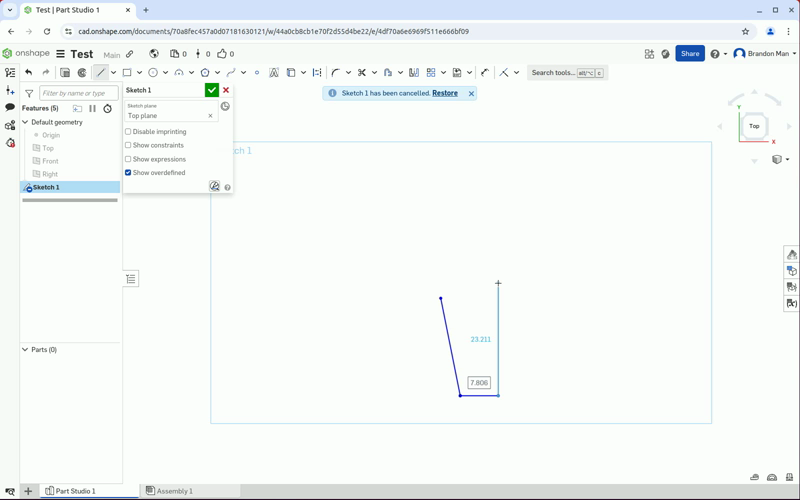
click(498, 282)
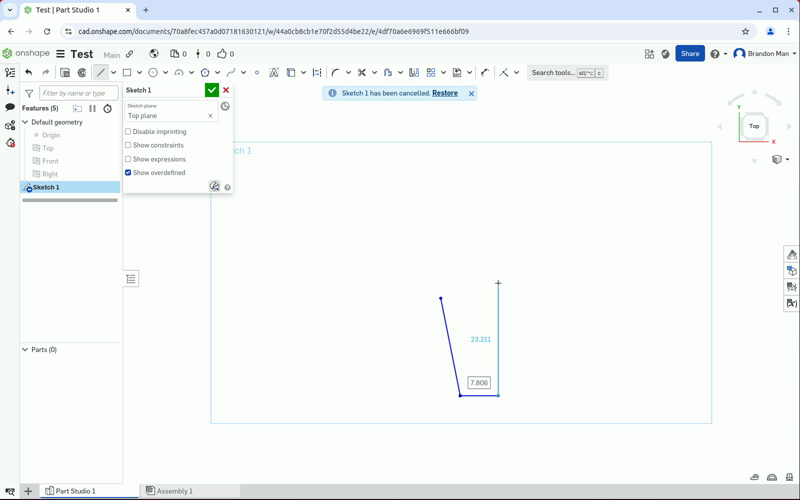
key_up(shift)
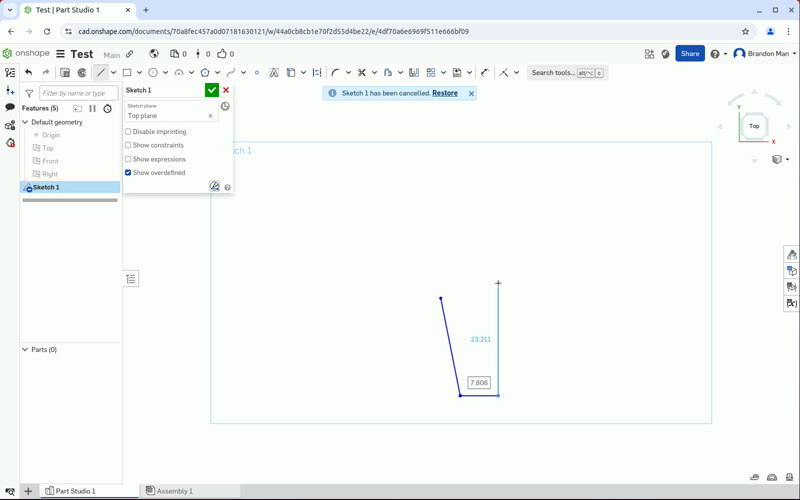
key_down(shift)
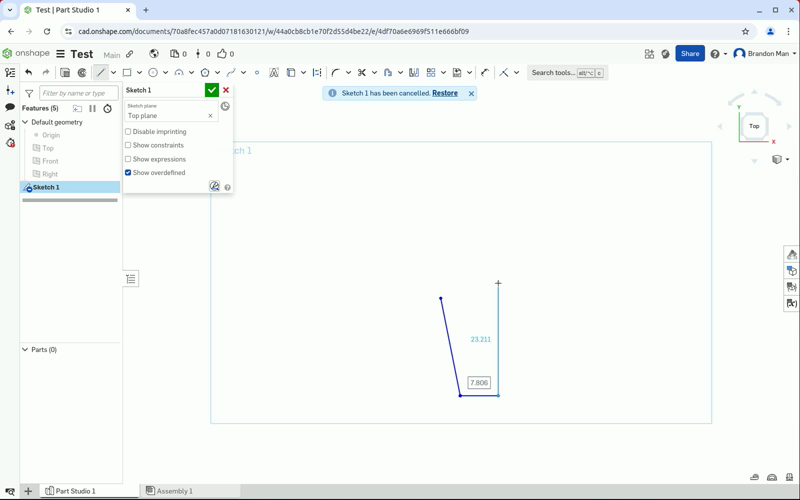
mouse_move(528, 282)
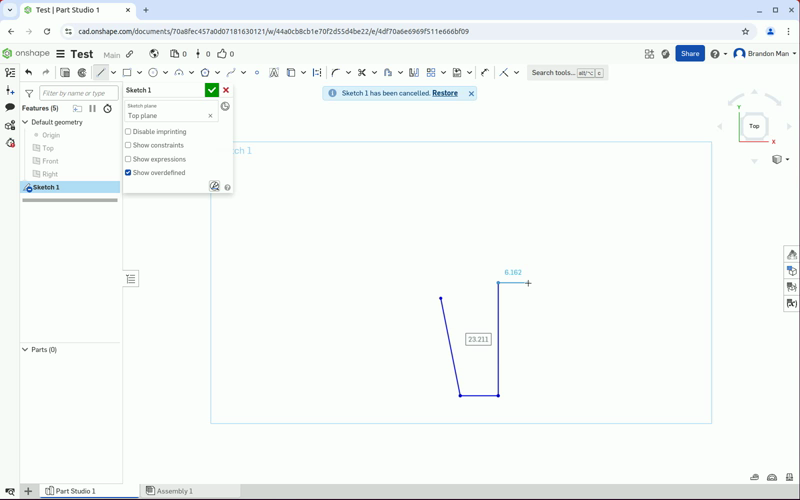
mouse_move(460, 282)
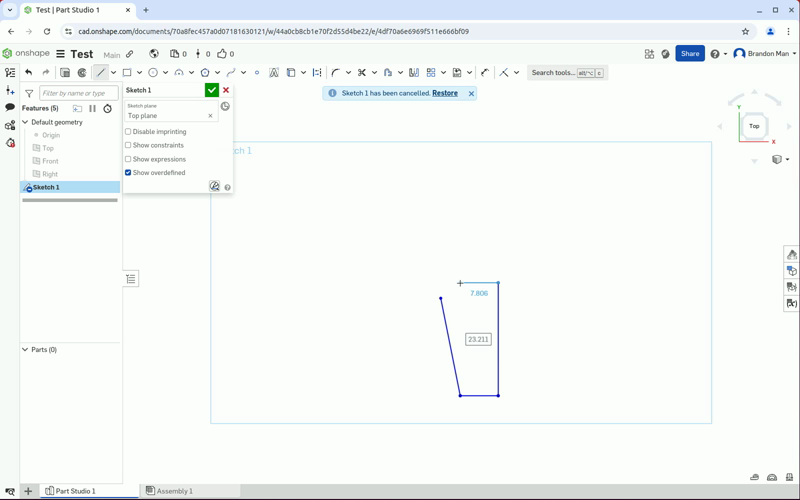
click(460, 282)
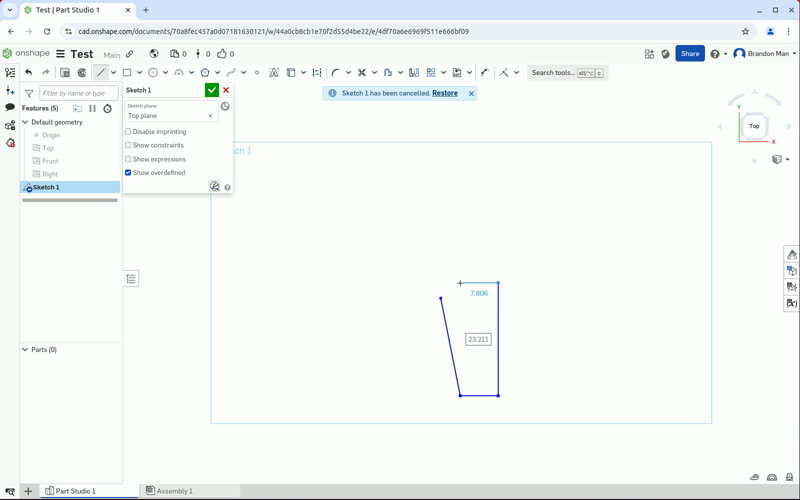
key_up(shift)
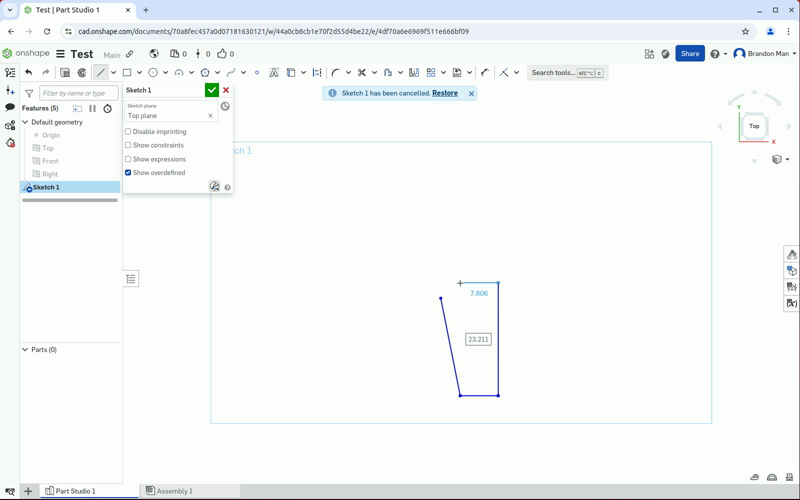
mouse_move(490, 282)
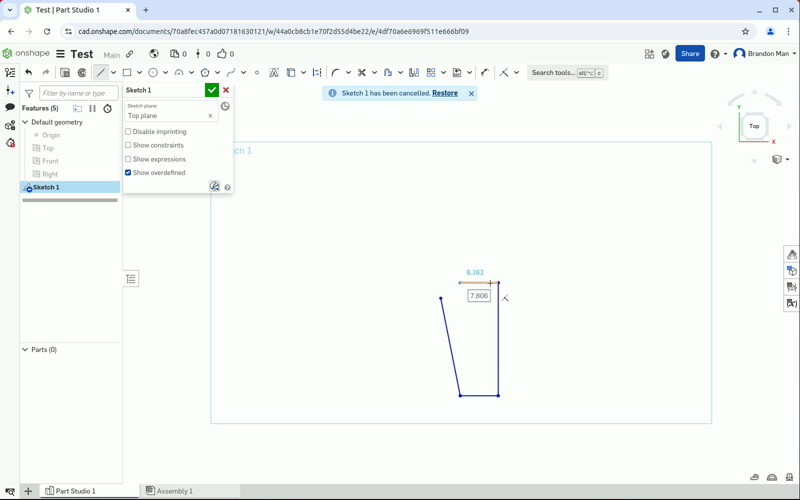
key_down(shift)
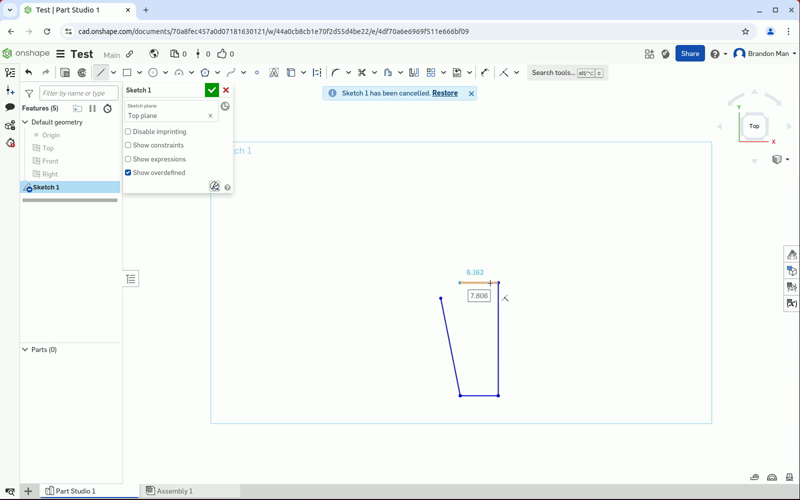
mouse_move(440, 298)
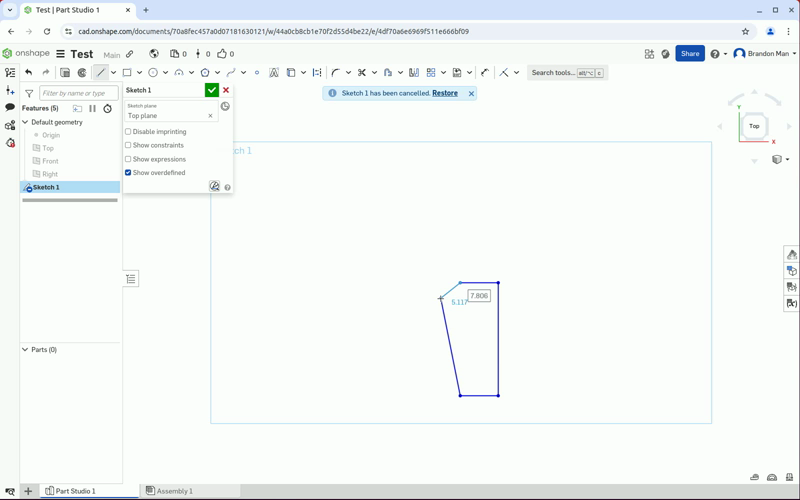
key_up(shift)
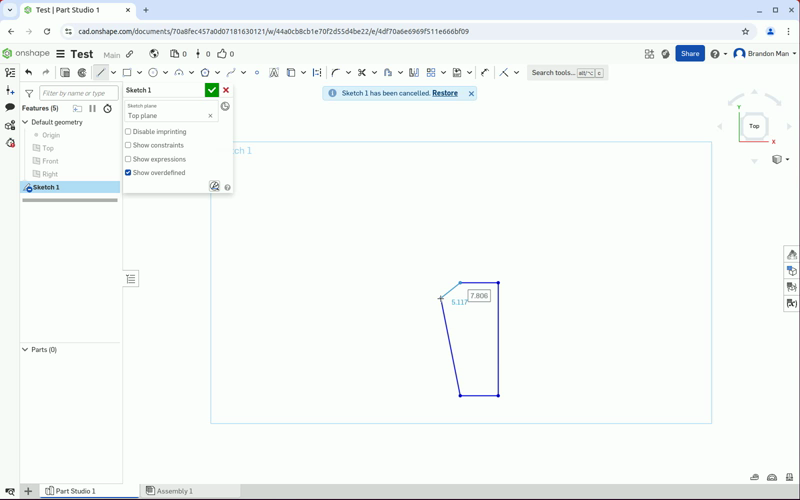
click(440, 298)
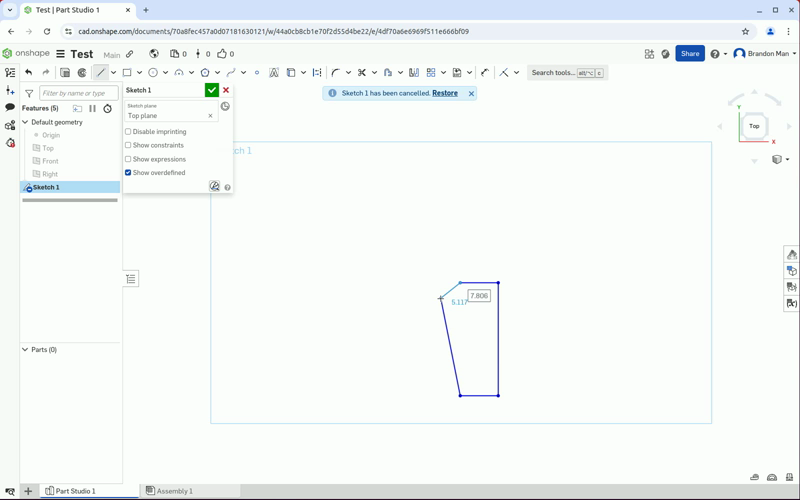
key(esc)
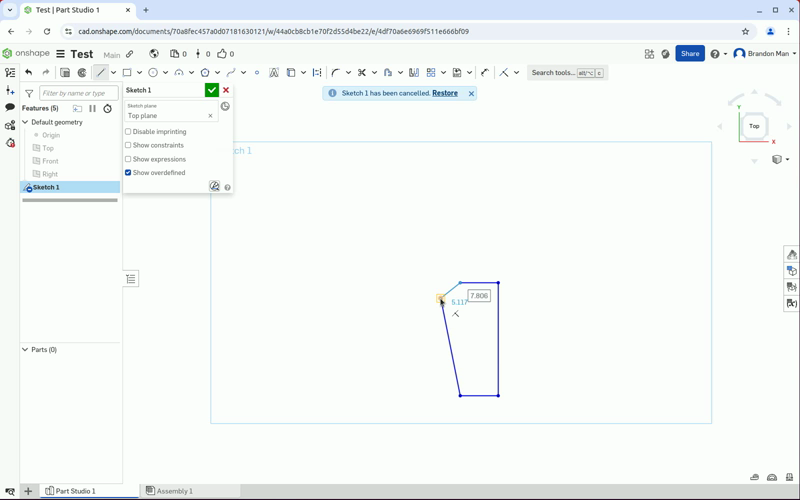
mouse_move(456, 333)
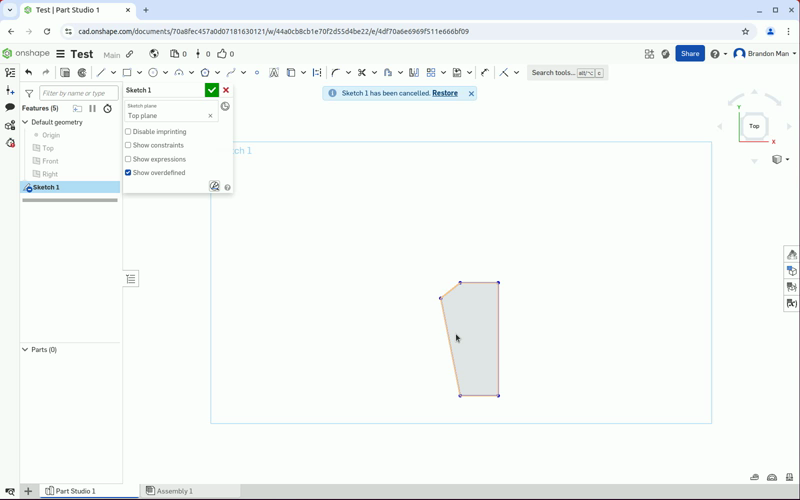
click(456, 333)
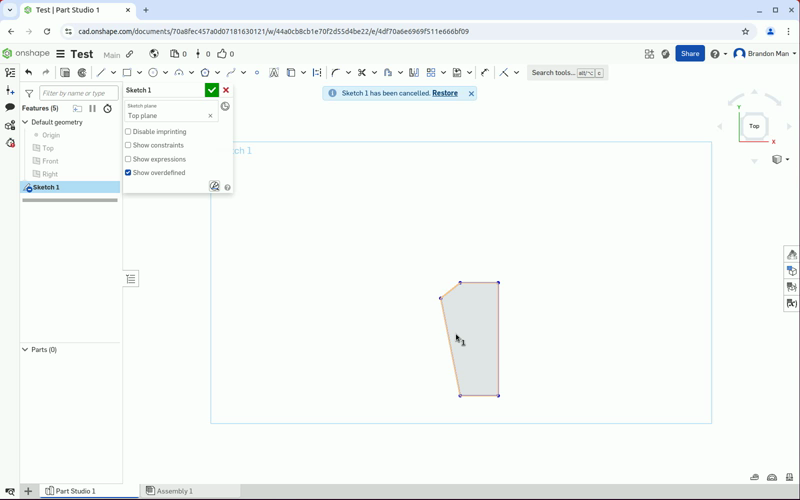
mouse_move(73, 352)
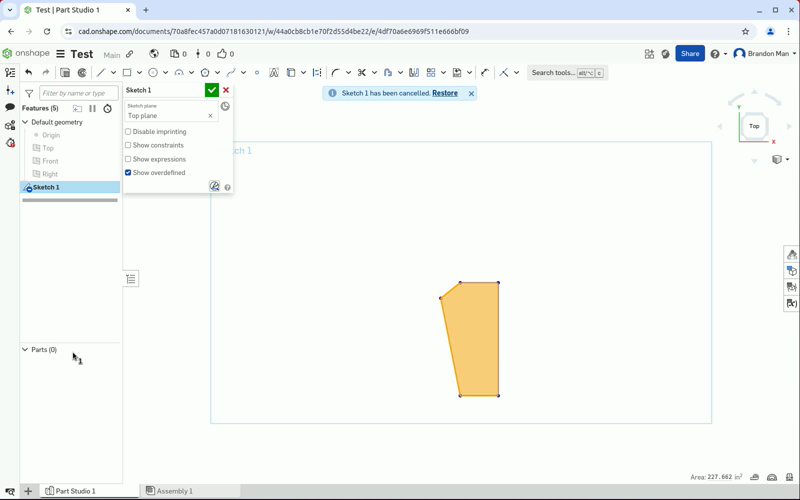
key(shift+y)
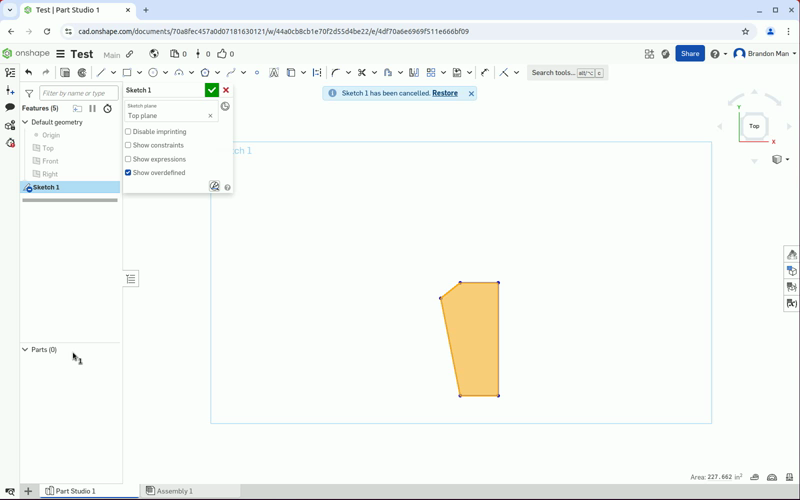
key(shift+e)
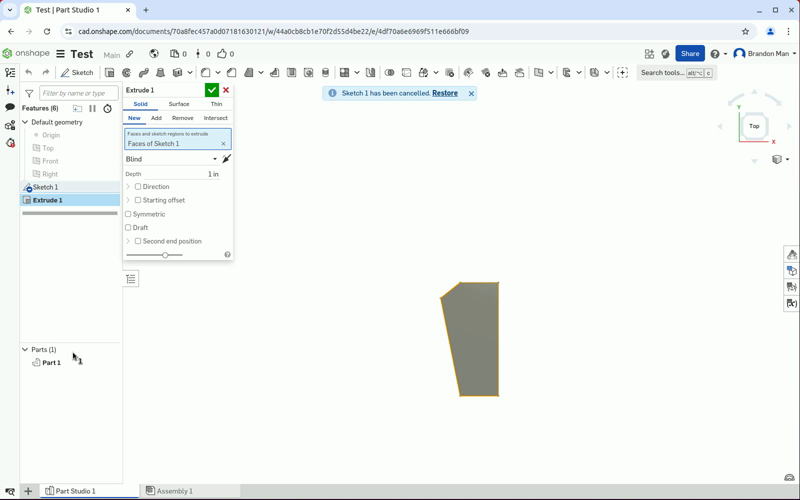
mouse_move(143, 106)
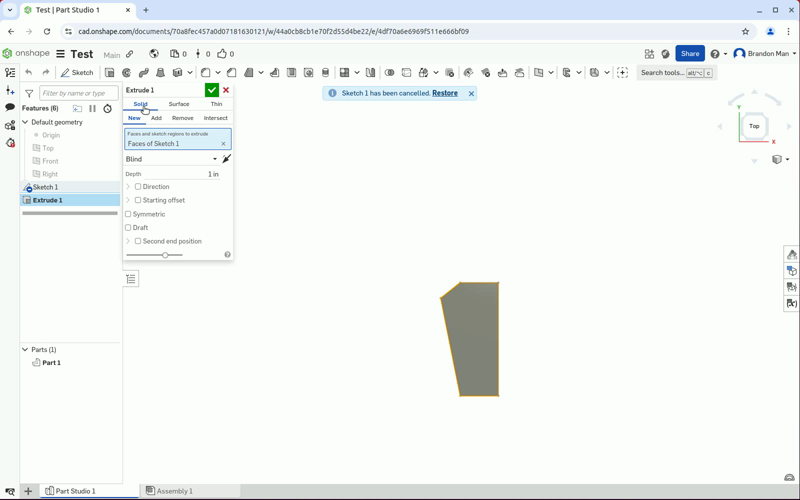
click(143, 106)
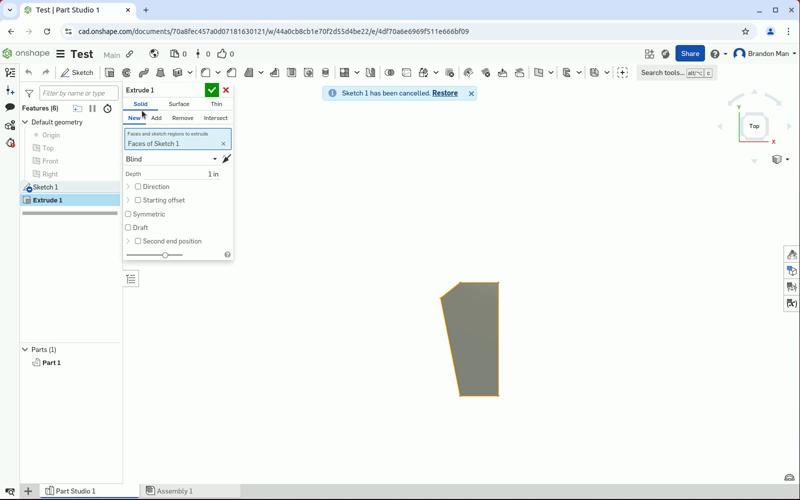
mouse_move(137, 120)
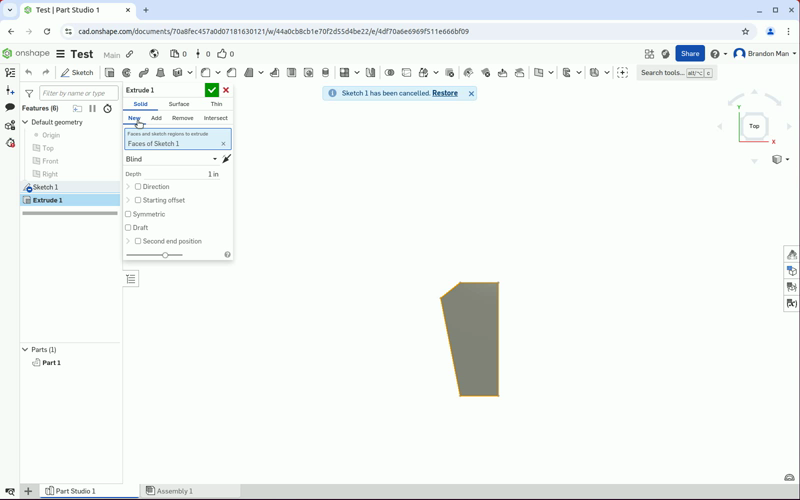
click(137, 120)
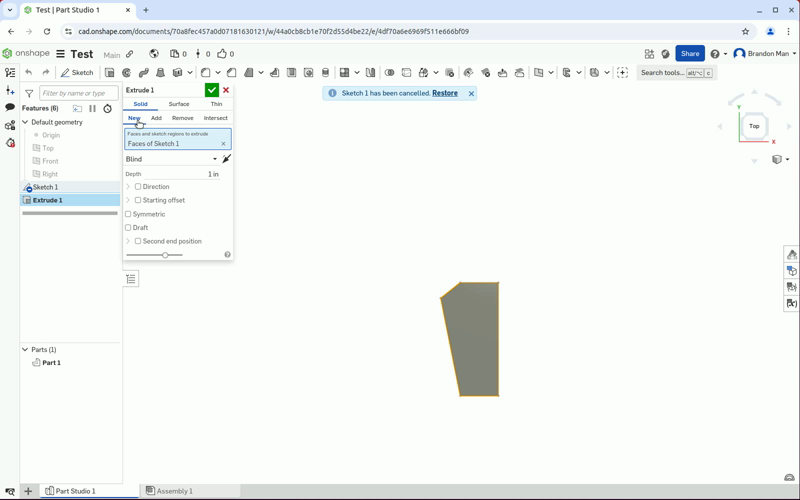
key(tab, 4)
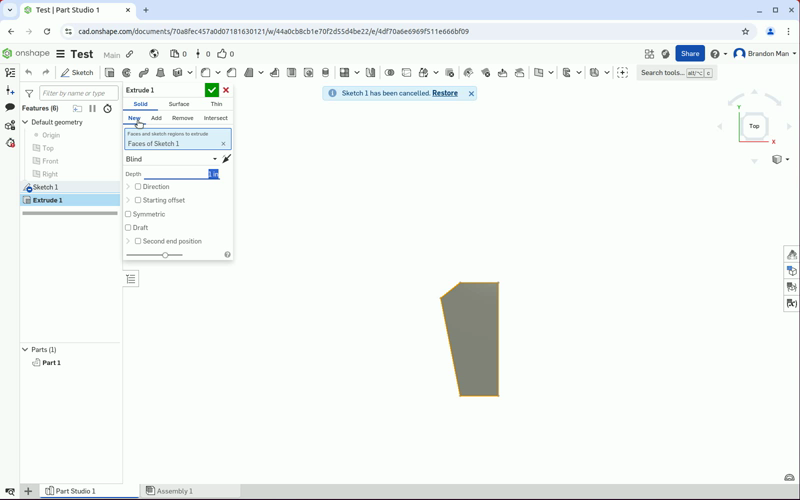
text(5.055)
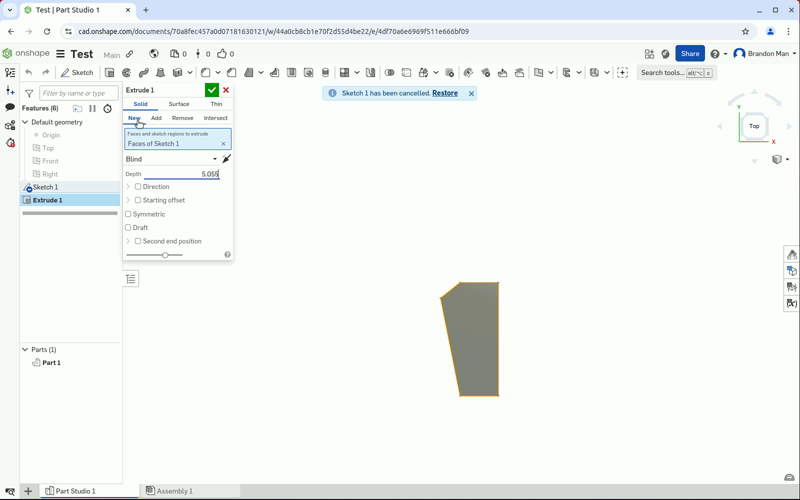
key(enter)
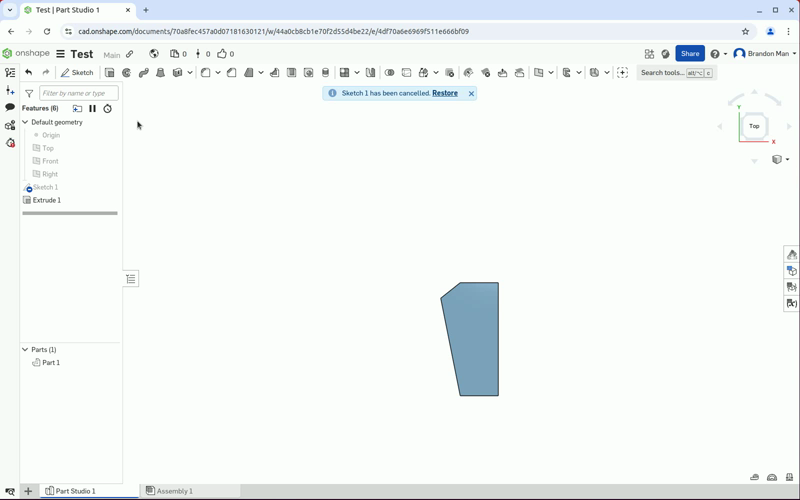
key(shift+h)
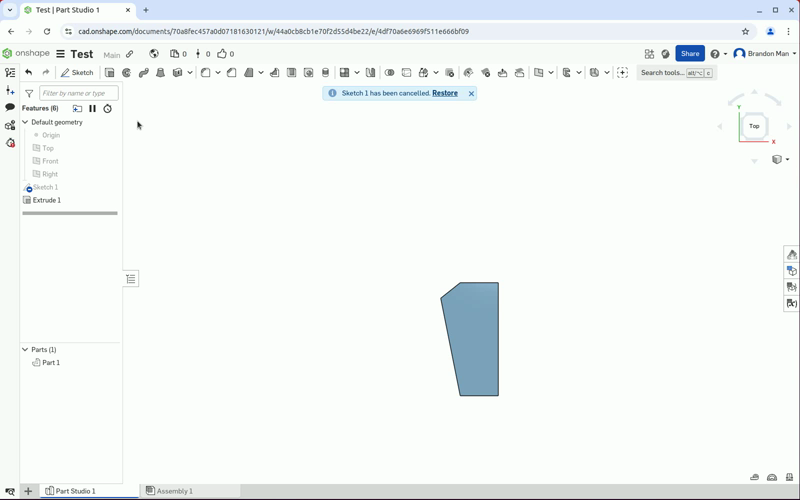
key(shift+h)
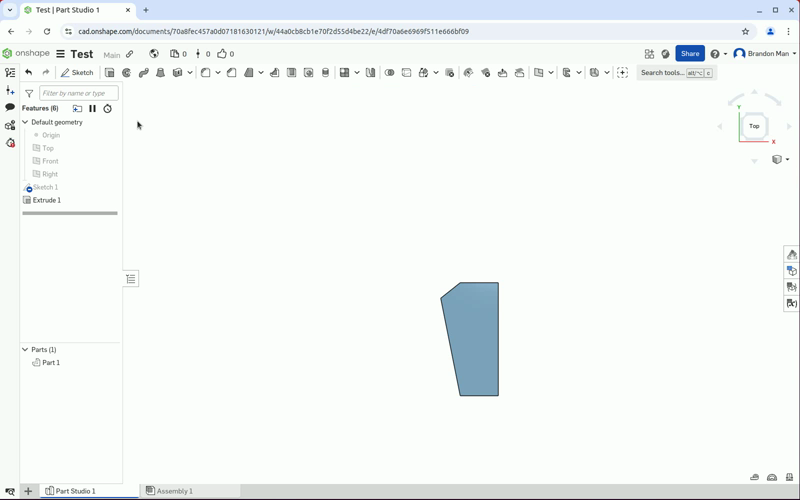
mouse_move(73, 189)
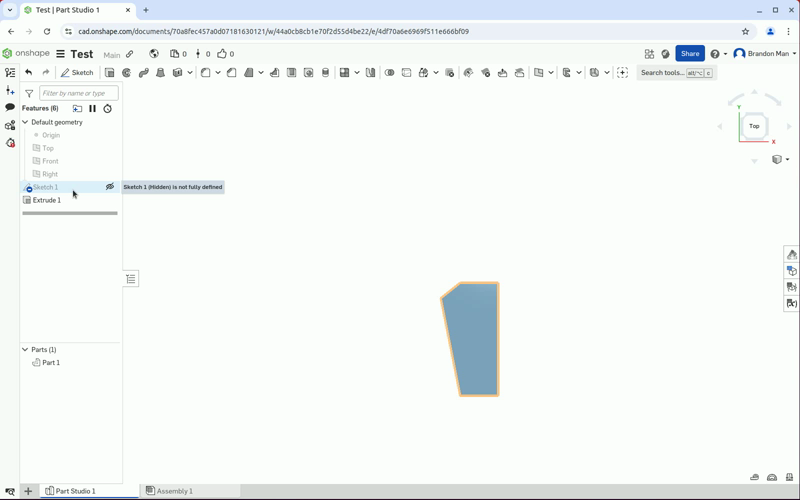
click(73, 189)
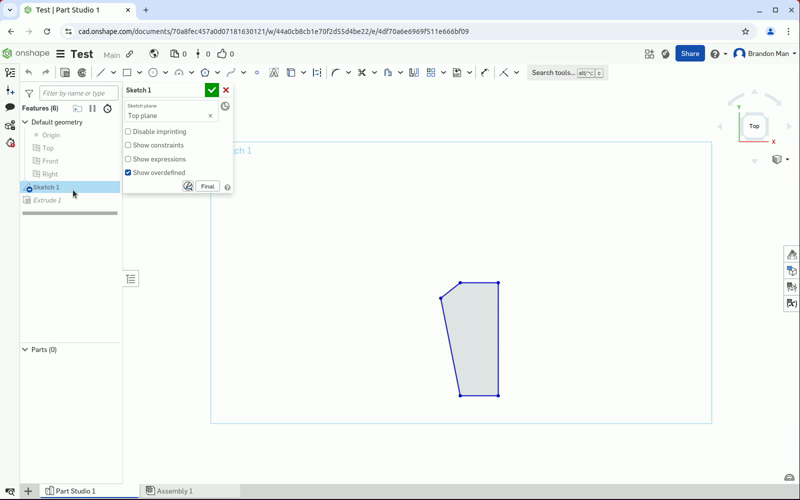
mouse_move(229, 92)
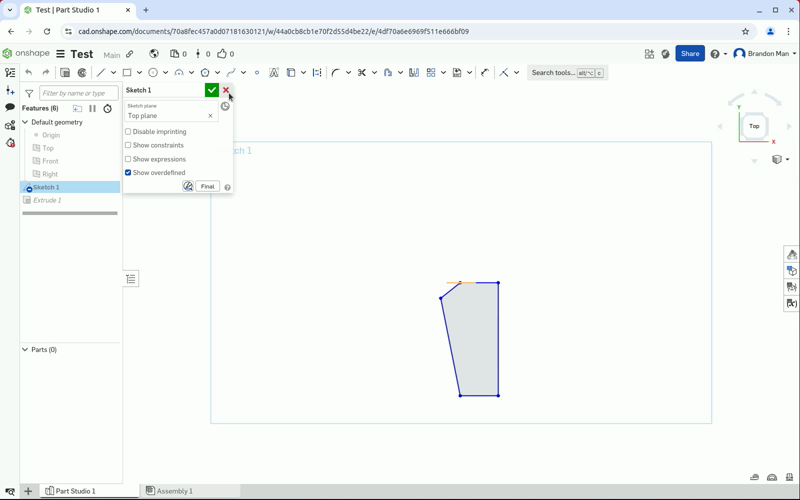
click(229, 92)
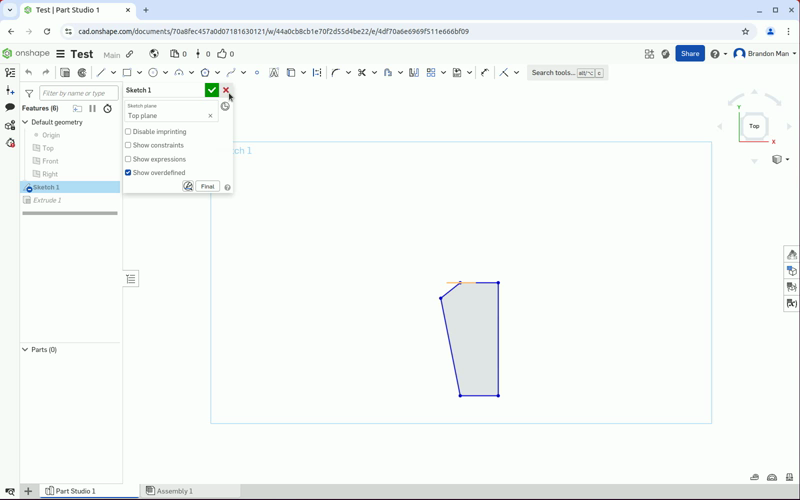
key(shift+s)
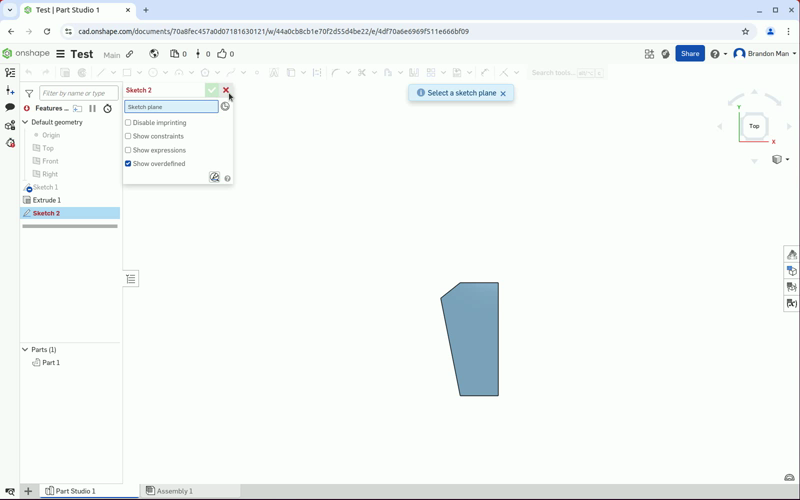
mouse_move(73, 150)
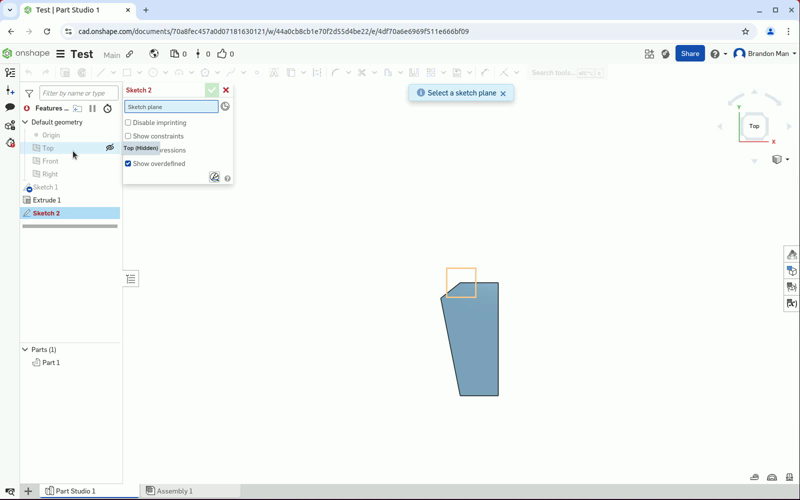
click(73, 150)
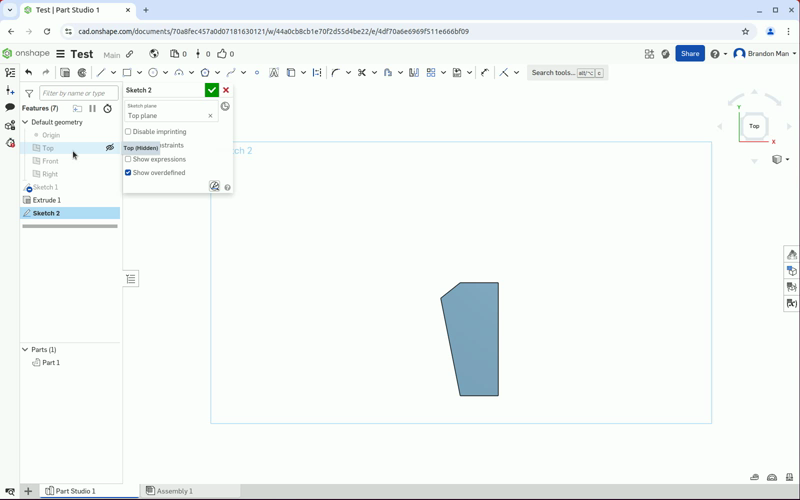
mouse_move(73, 352)
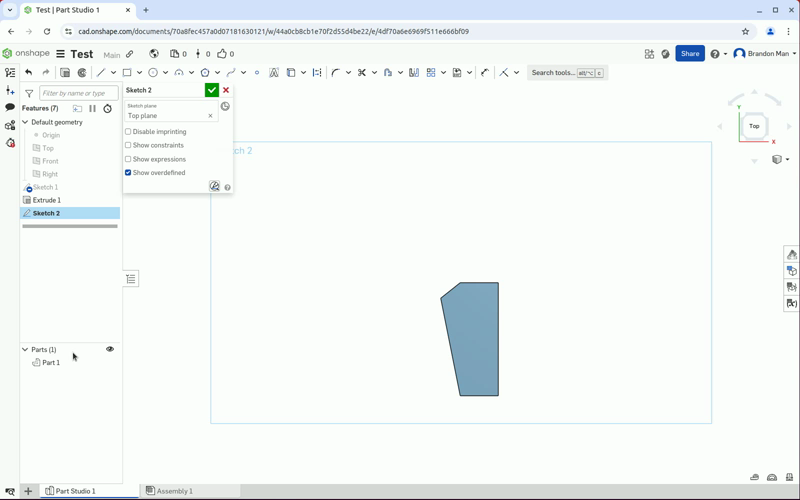
key(y)
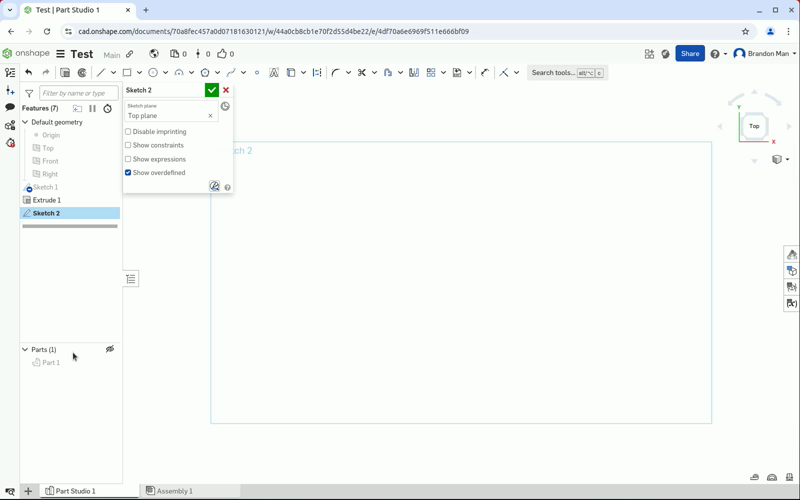
key(l)
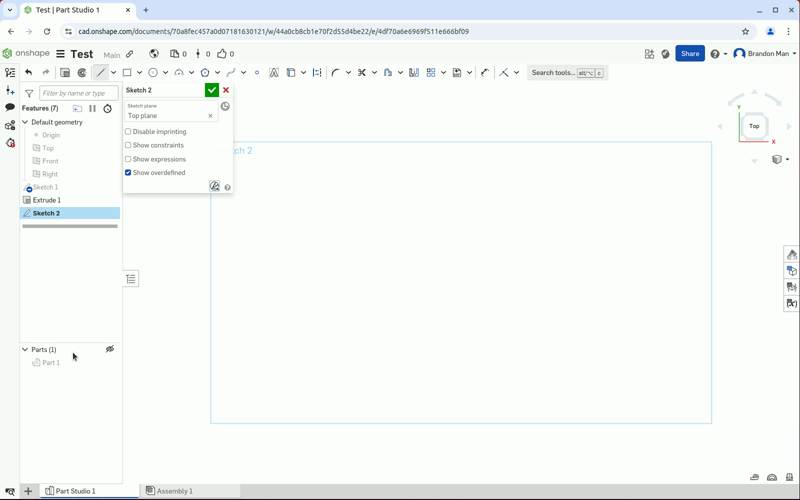
key_down(shift)
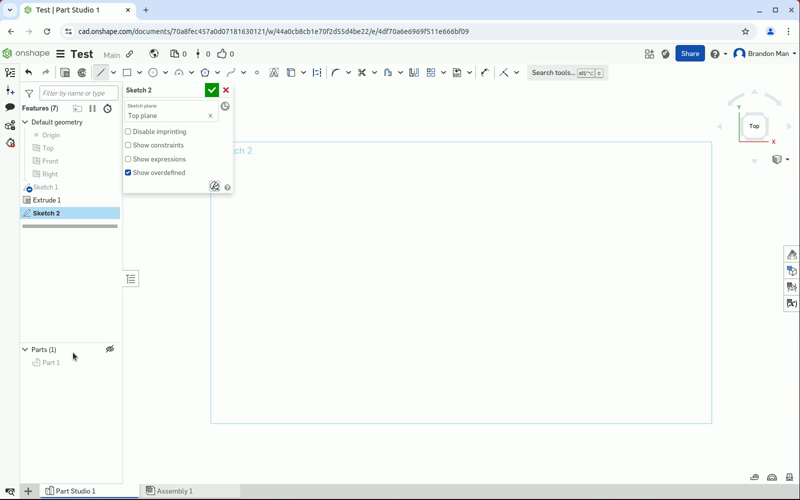
mouse_move(498, 395)
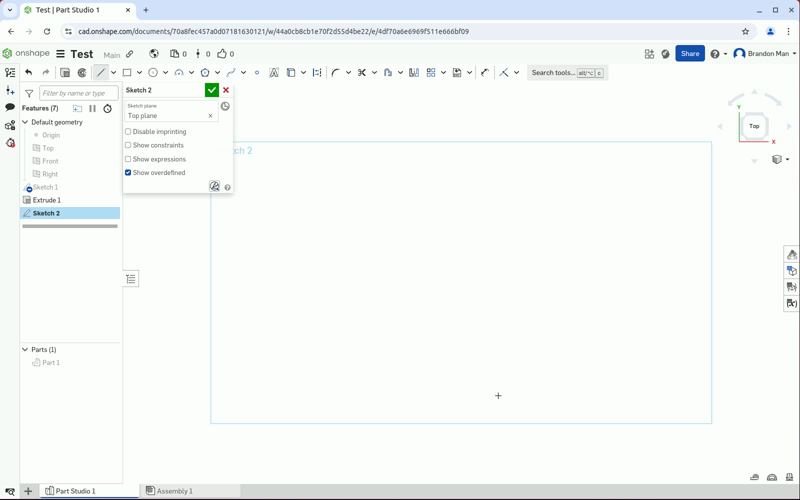
click(498, 395)
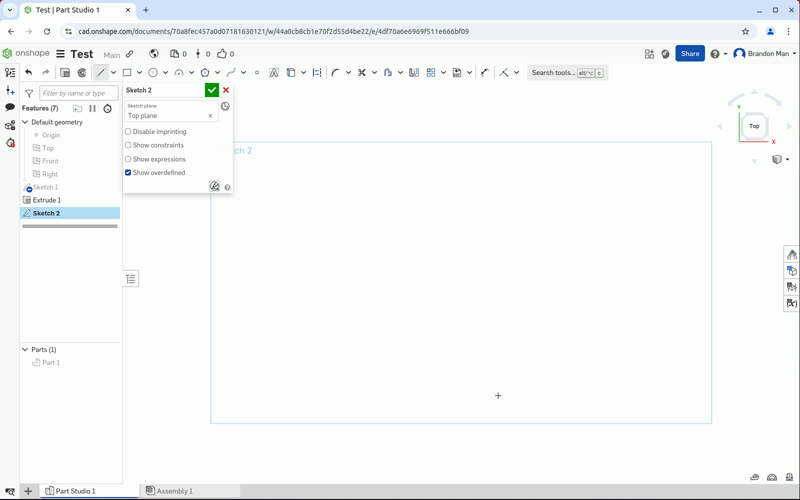
key_up(shift)
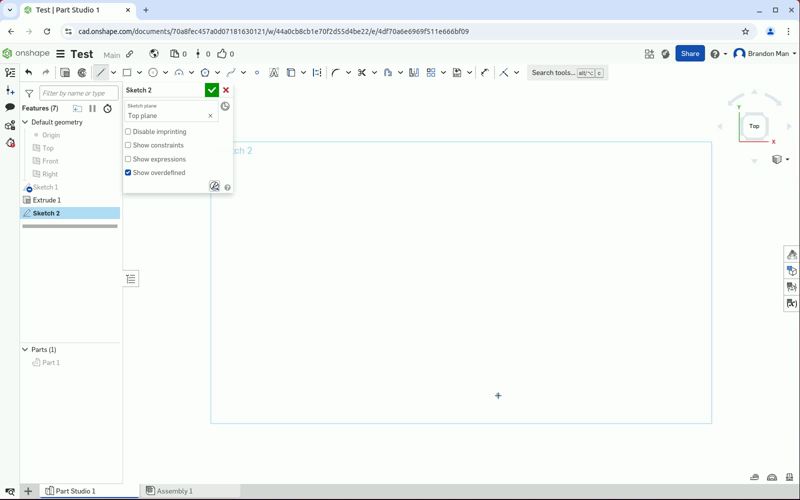
key_down(shift)
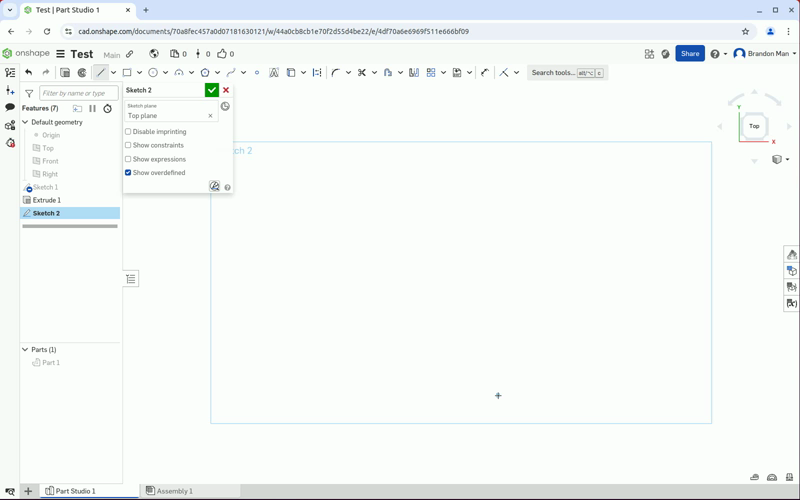
mouse_move(528, 395)
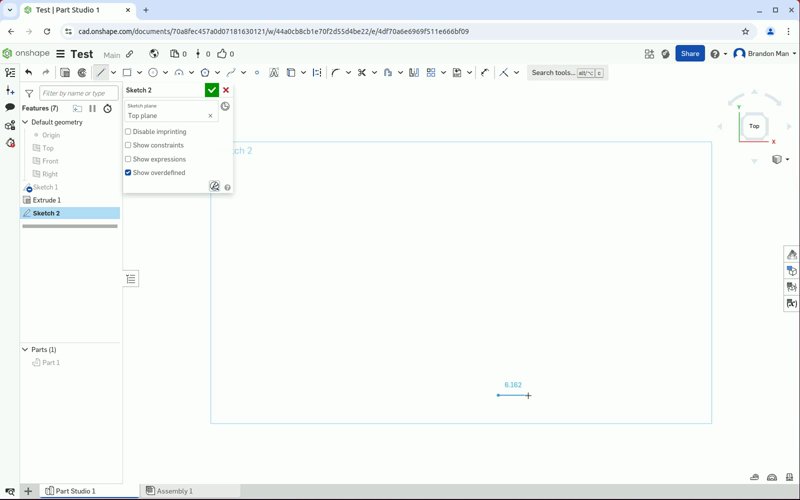
mouse_move(534, 395)
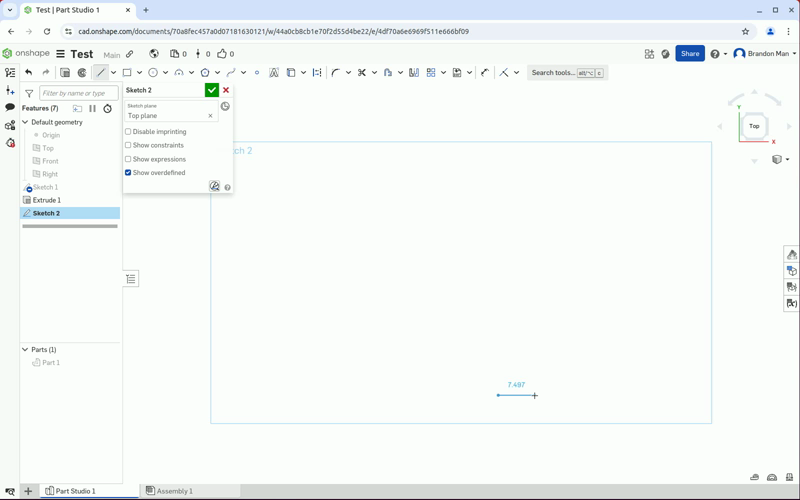
click(534, 395)
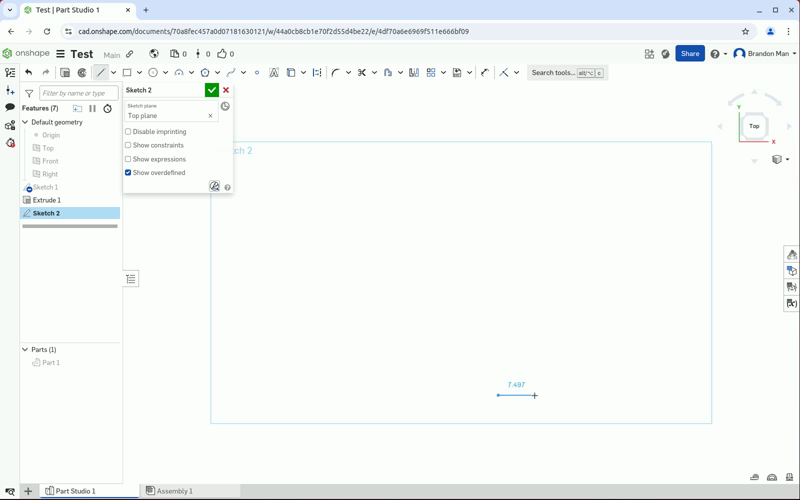
key_up(shift)
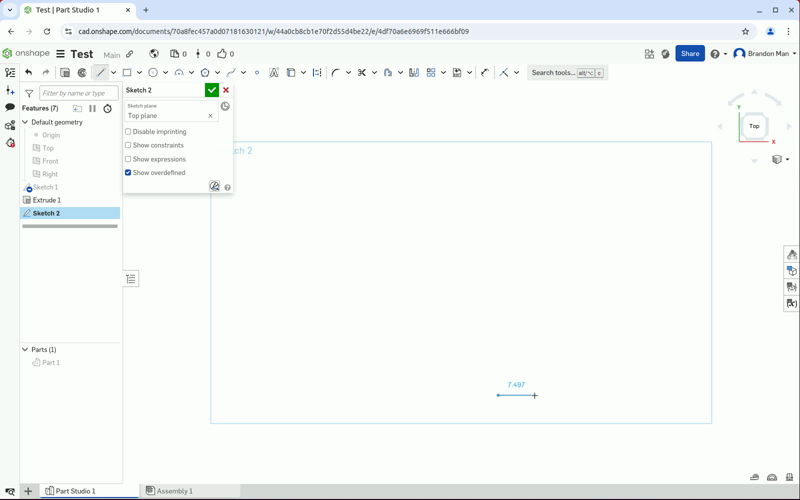
key_down(shift)
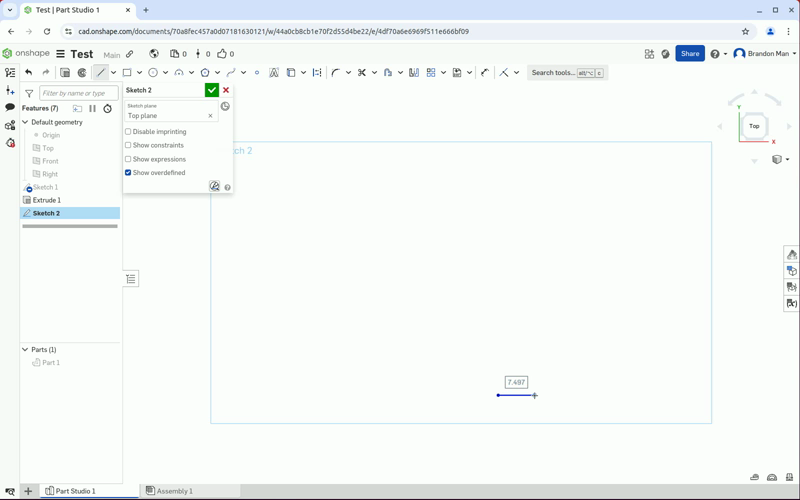
mouse_move(555, 298)
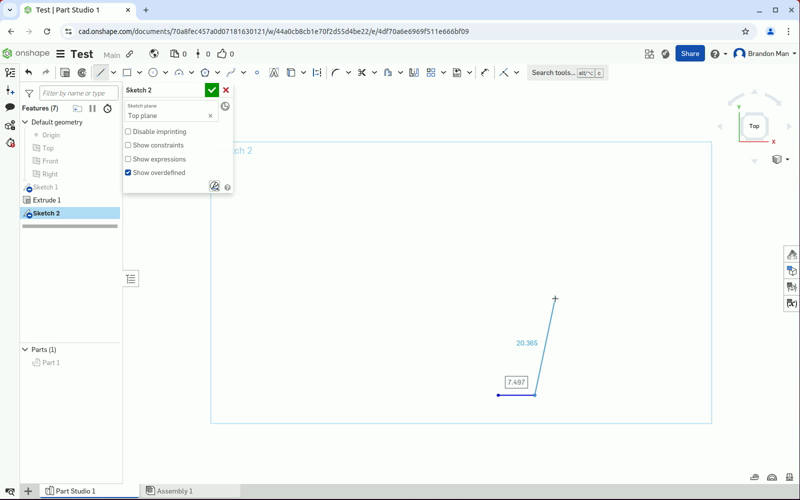
click(555, 298)
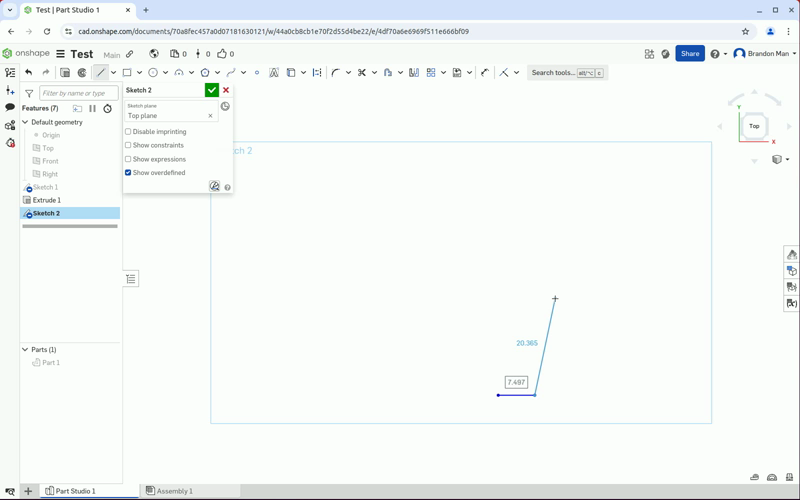
key_up(shift)
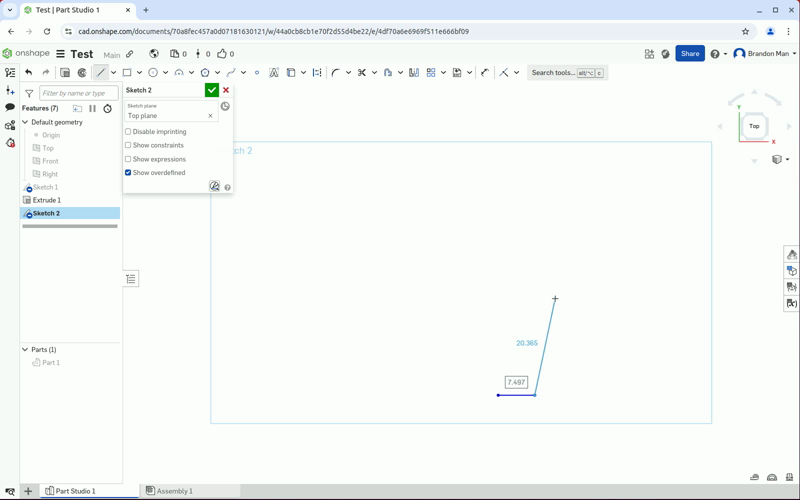
key_down(shift)
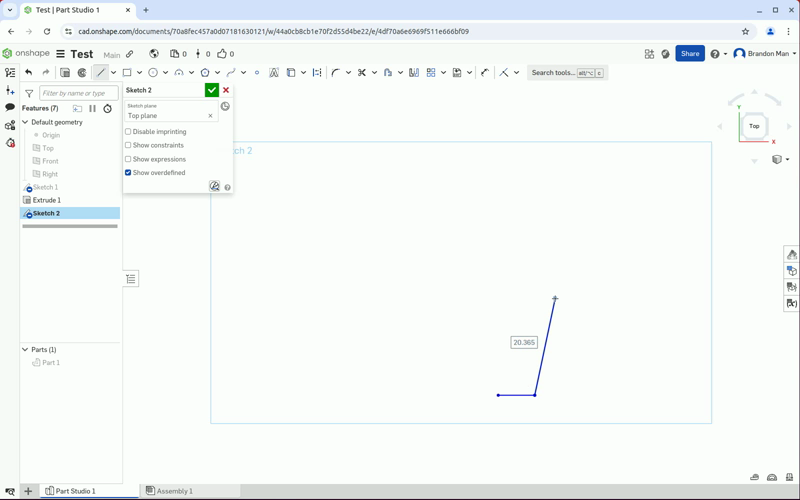
mouse_move(585, 298)
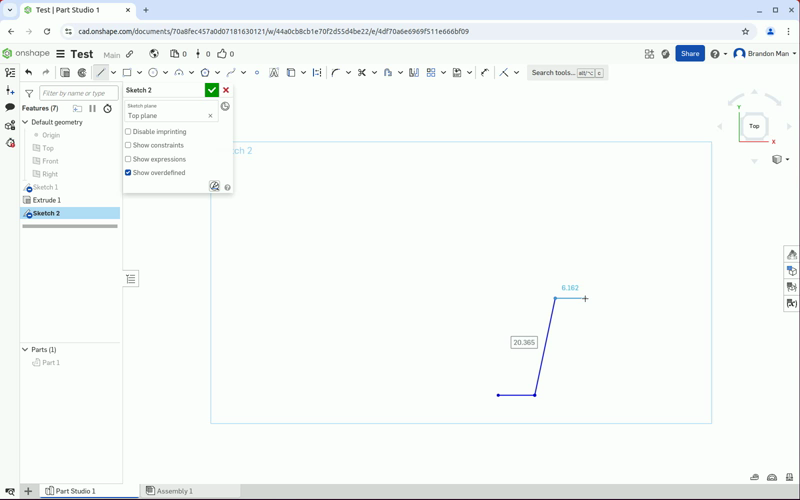
mouse_move(534, 282)
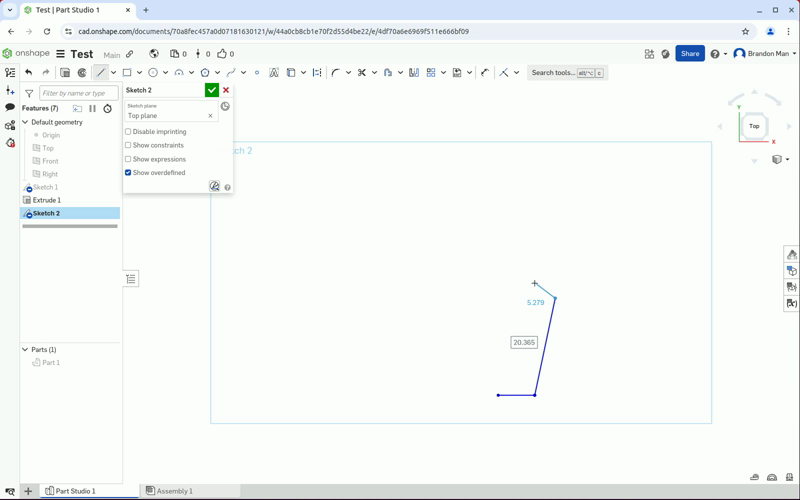
click(534, 282)
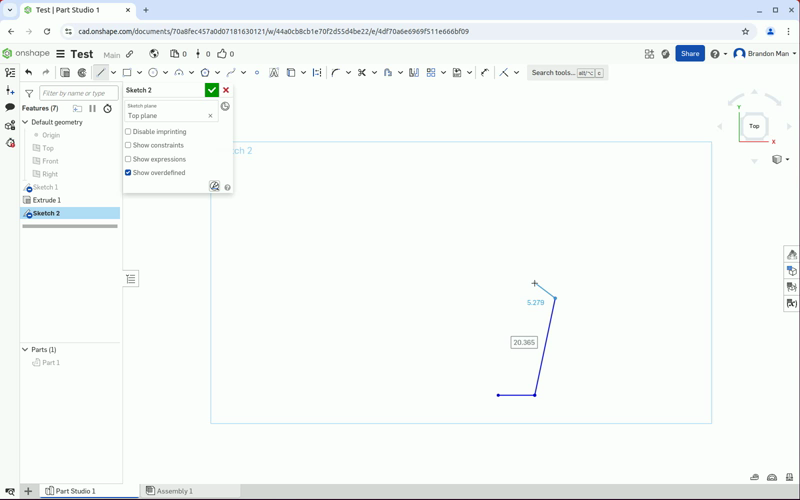
key_up(shift)
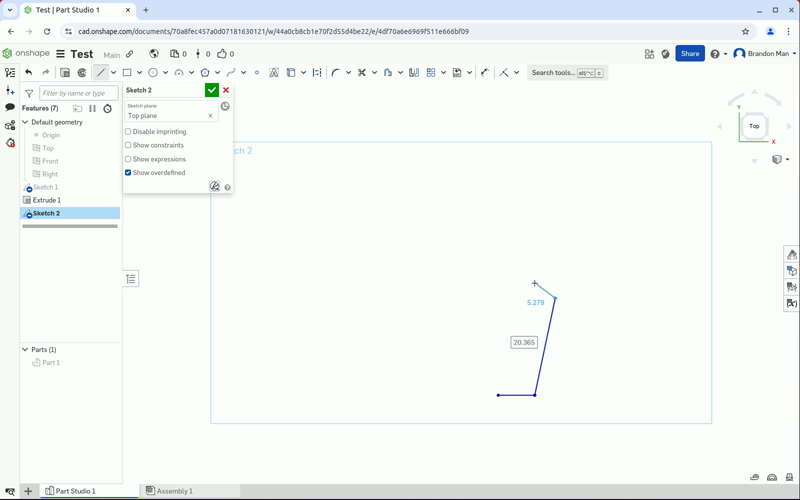
key_down(shift)
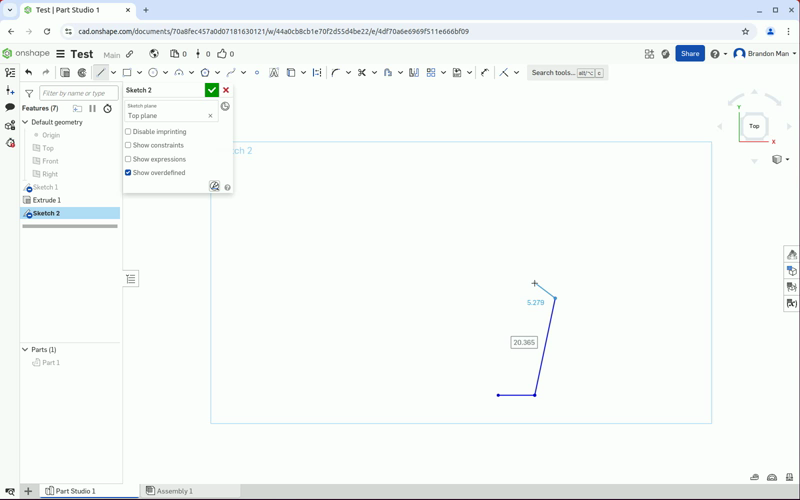
mouse_move(564, 282)
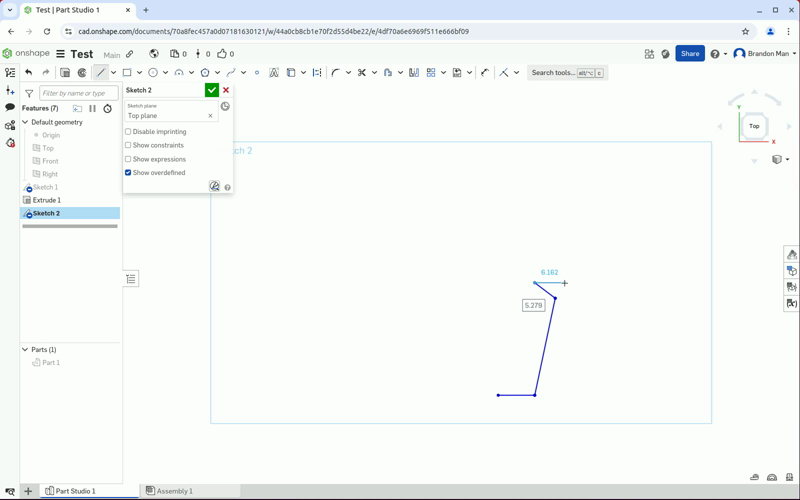
mouse_move(498, 282)
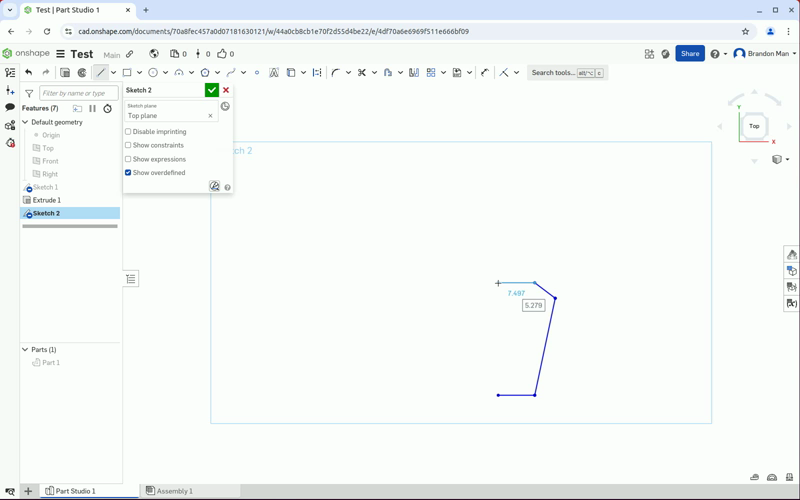
click(498, 282)
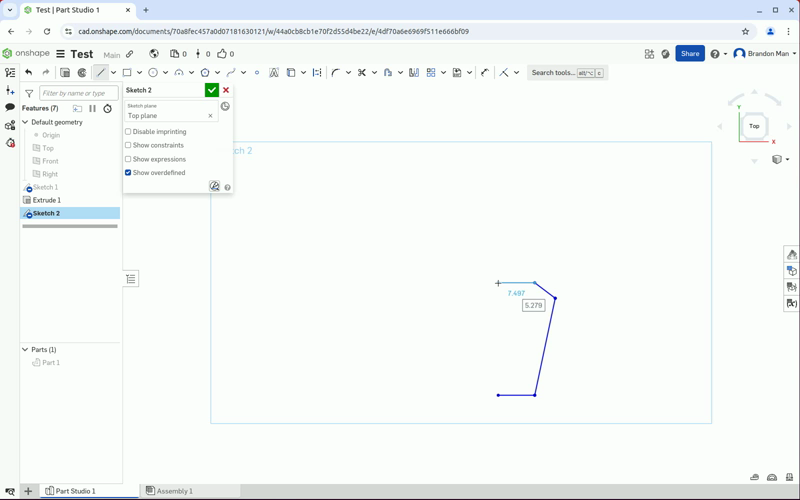
key_up(shift)
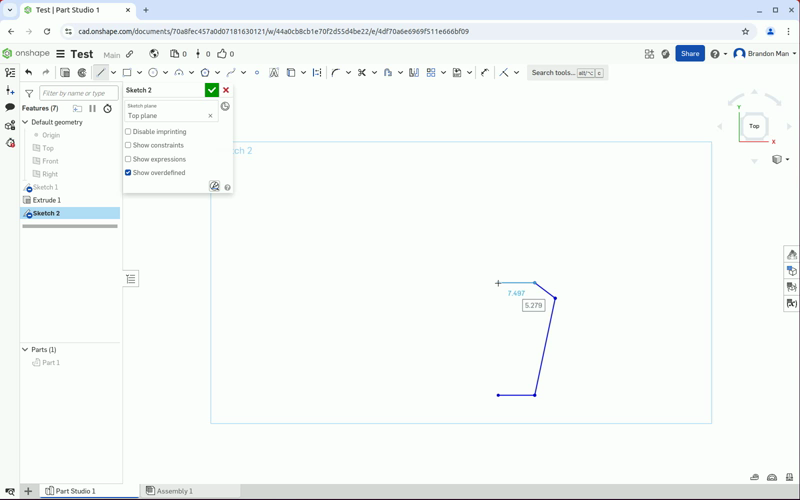
key_down(shift)
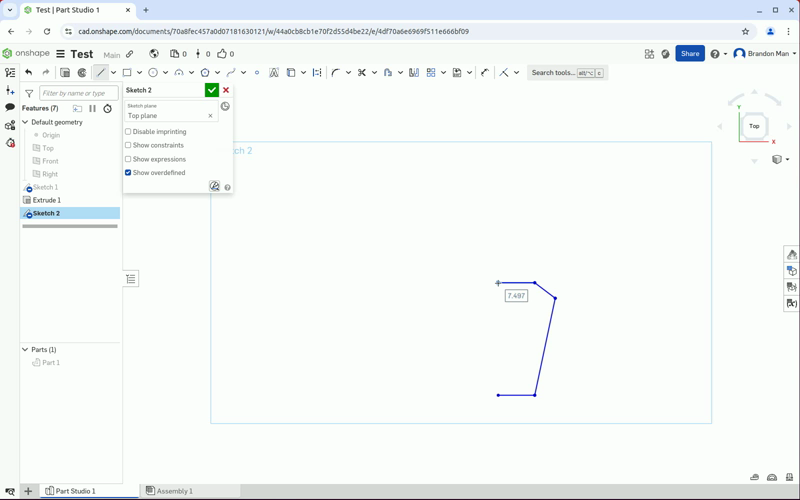
mouse_move(498, 395)
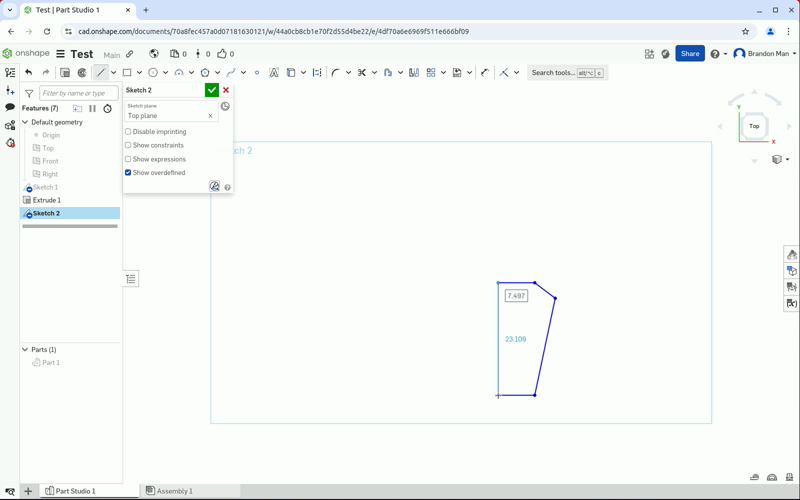
key_up(shift)
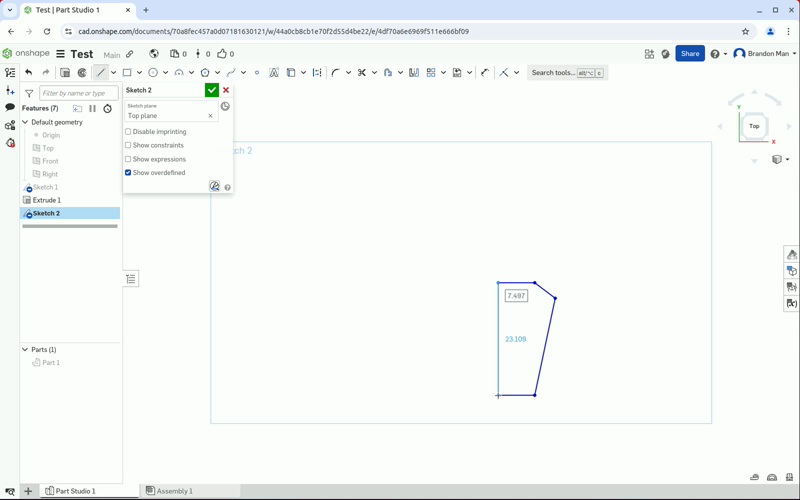
click(498, 395)
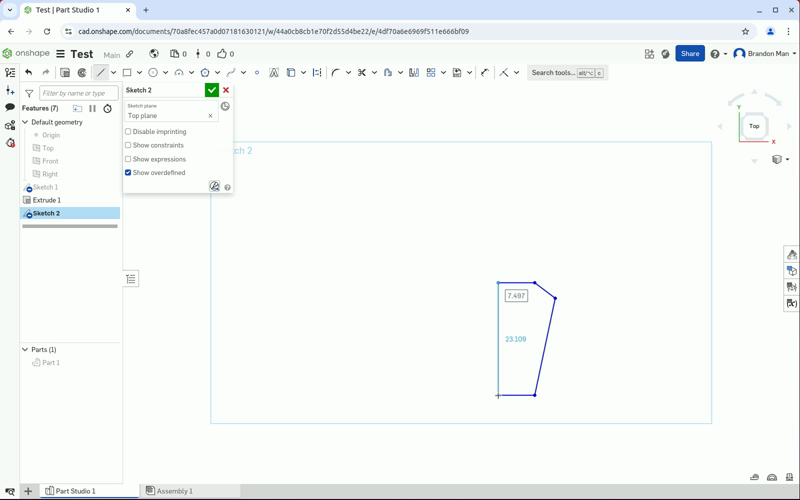
key(esc)
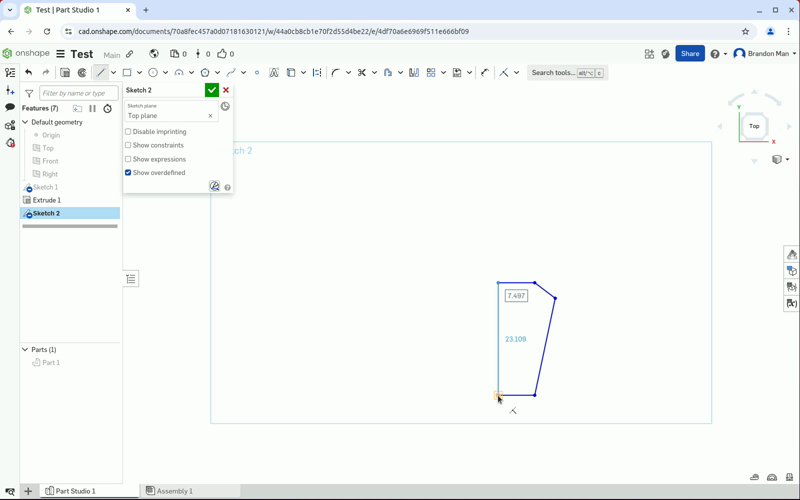
mouse_move(544, 314)
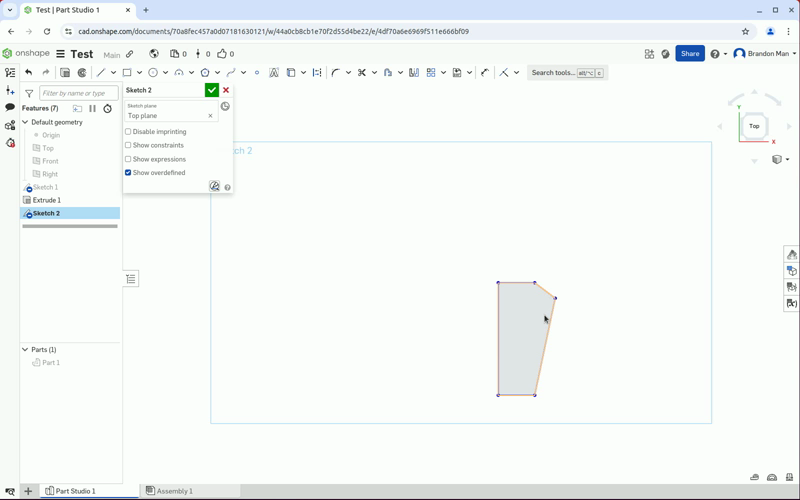
click(544, 314)
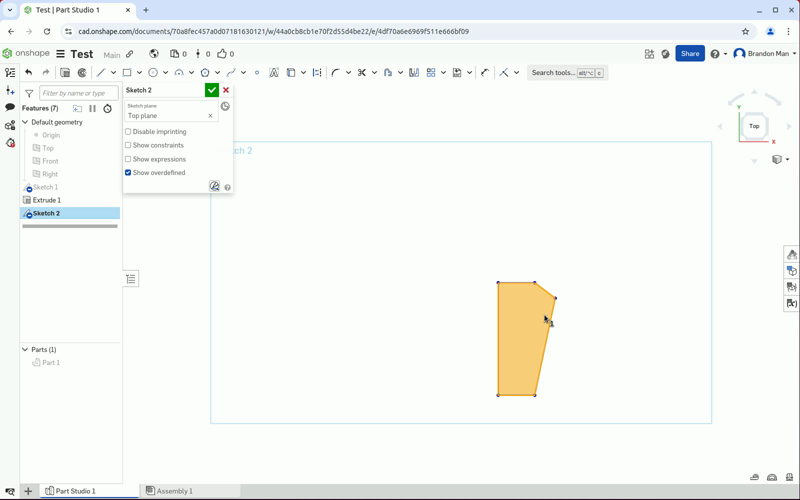
mouse_move(73, 352)
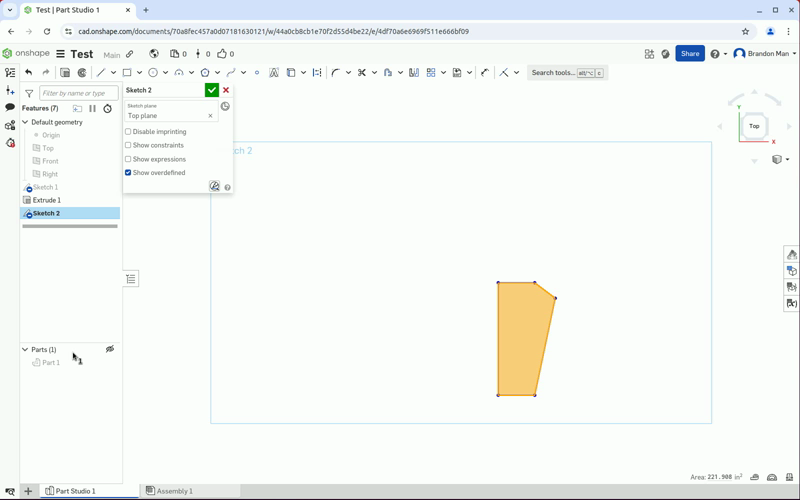
key(shift+y)
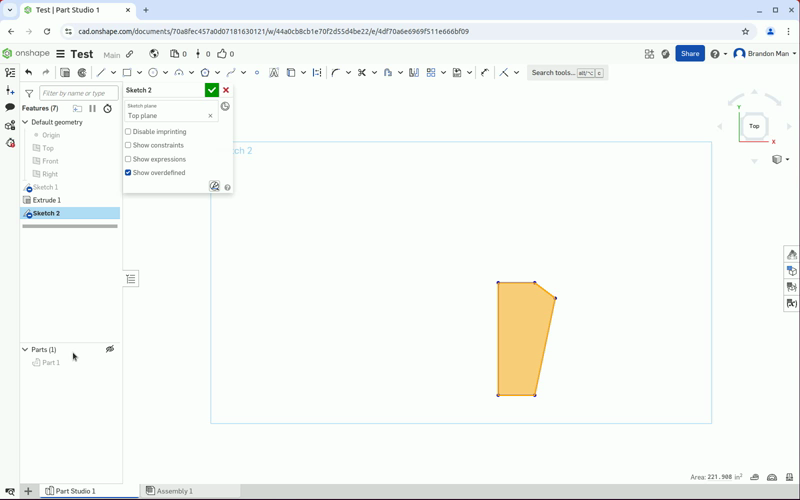
key(shift+e)
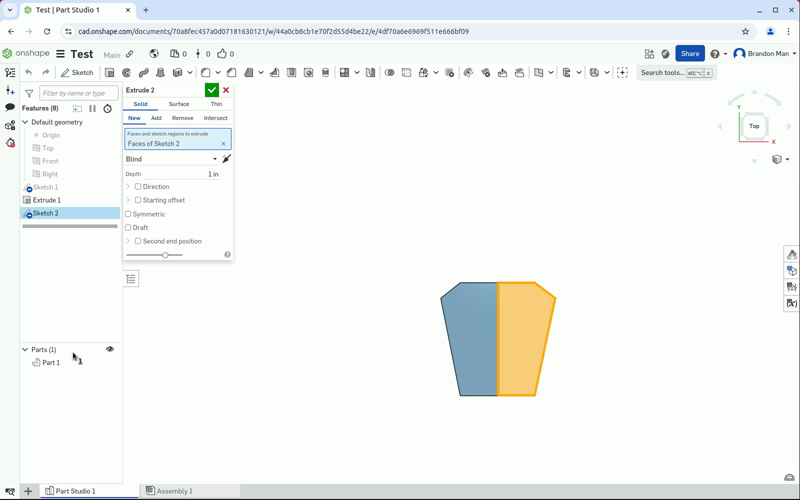
mouse_move(143, 106)
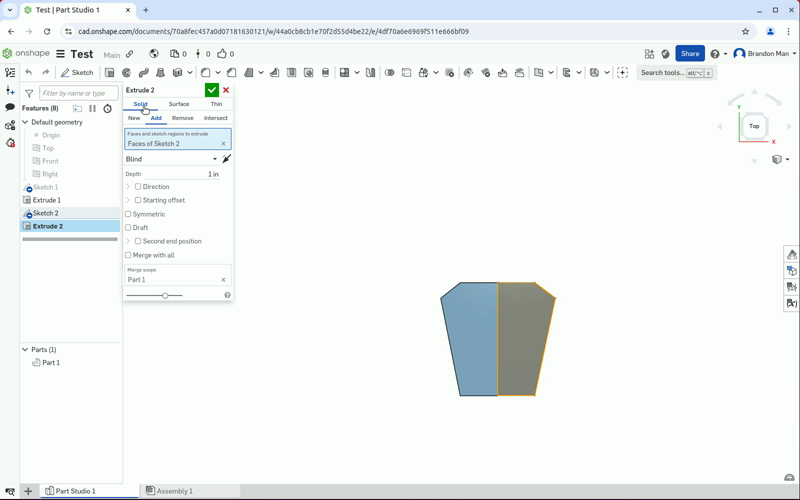
click(143, 106)
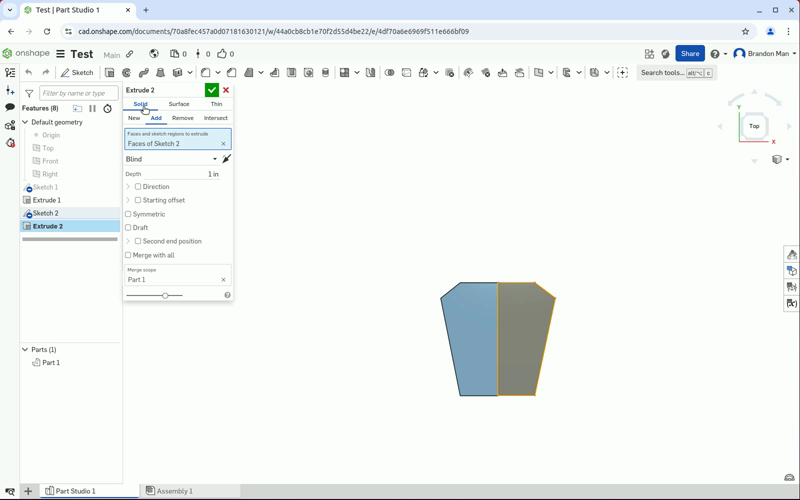
mouse_move(137, 120)
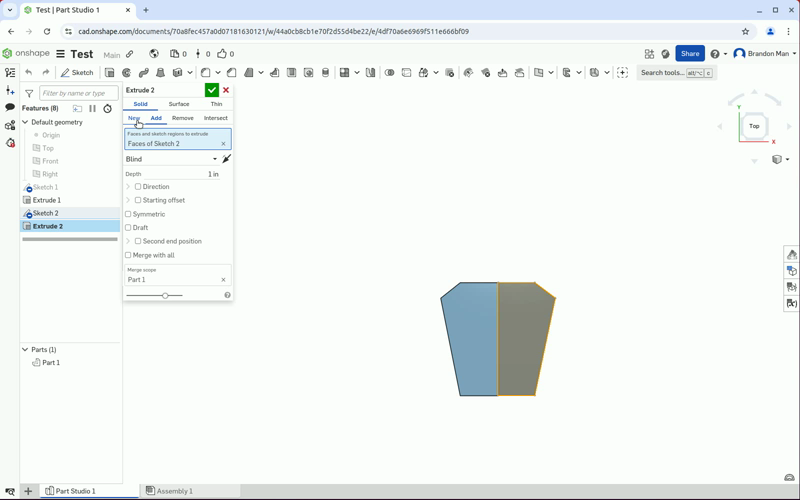
click(137, 120)
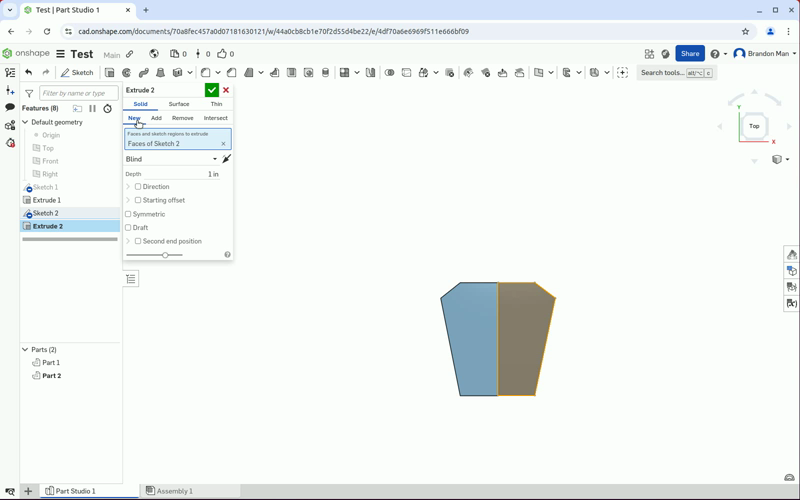
key(tab, 4)
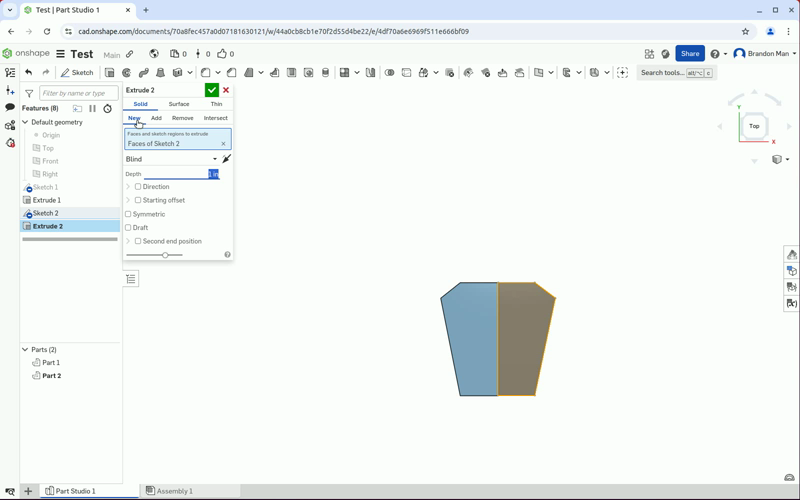
text(5.055)
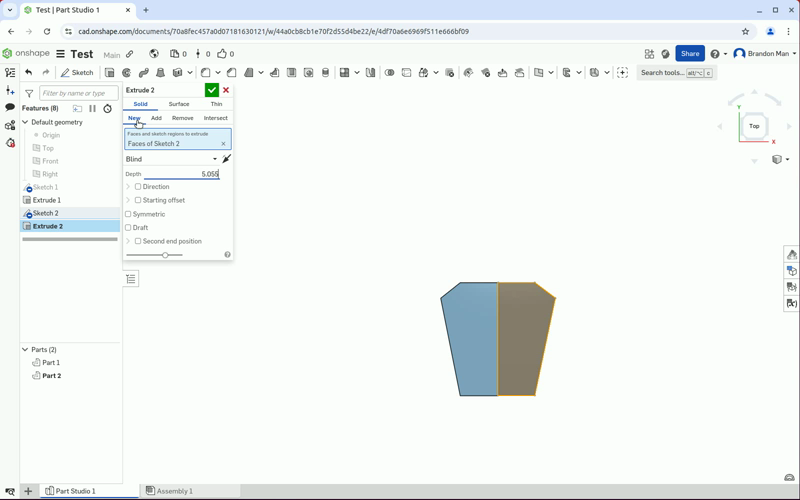
key(enter)
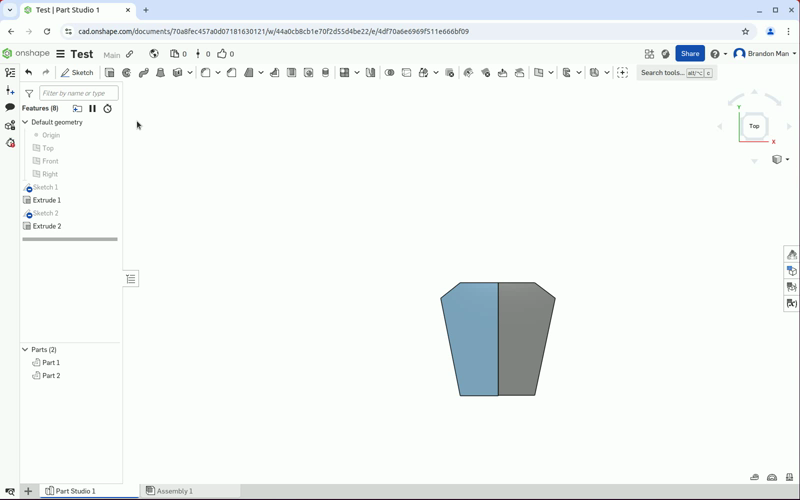
key(shift+h)
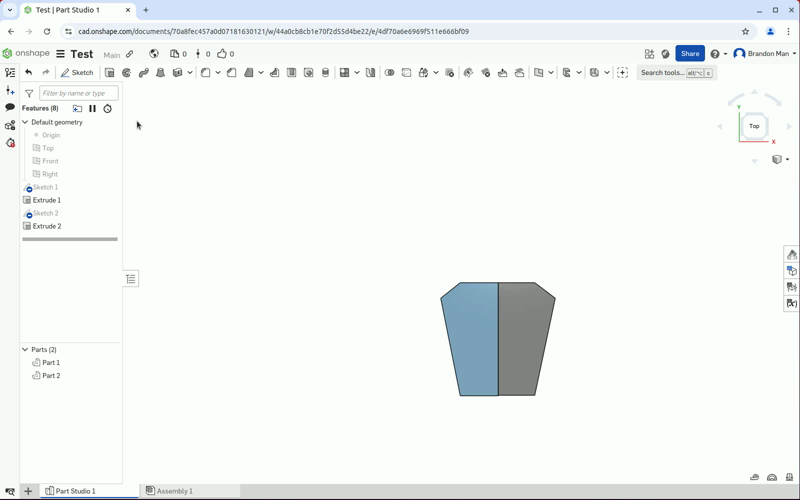
key(shift+h)
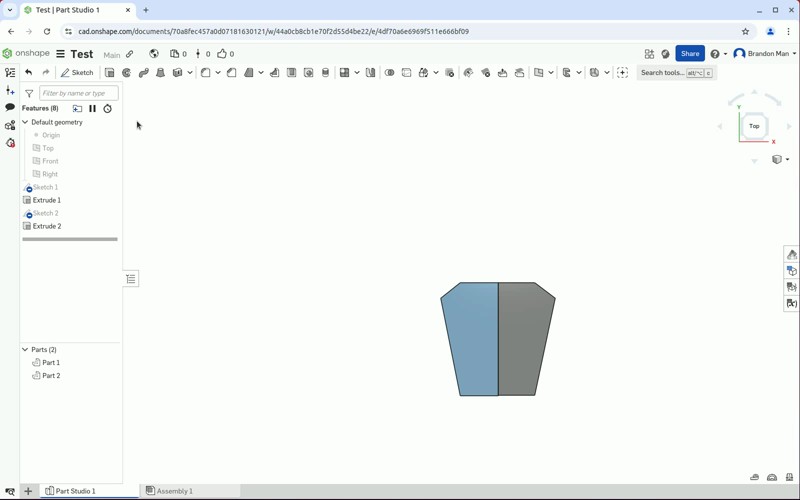
mouse_move(73, 189)
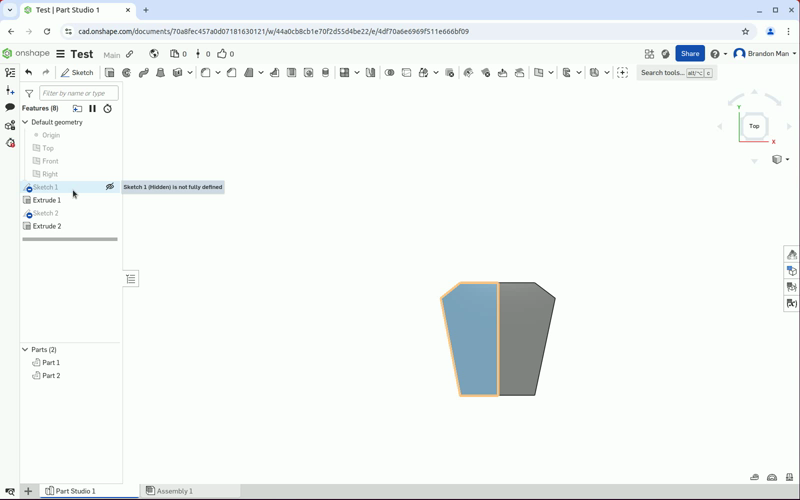
click(73, 189)
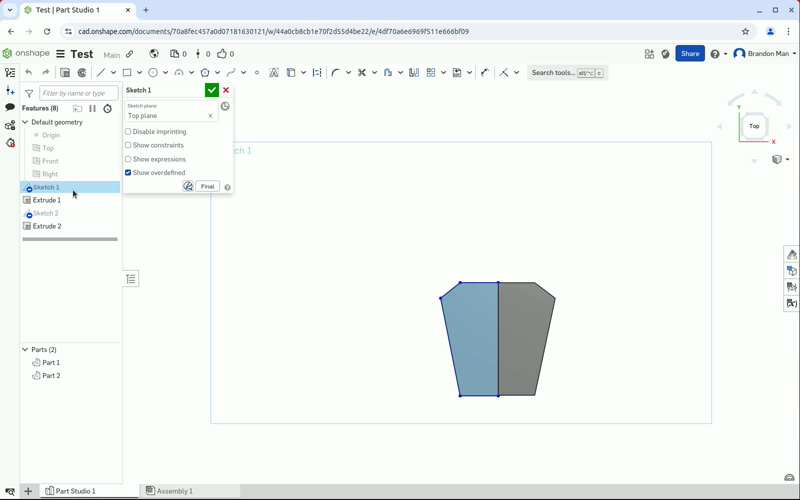
mouse_move(229, 92)
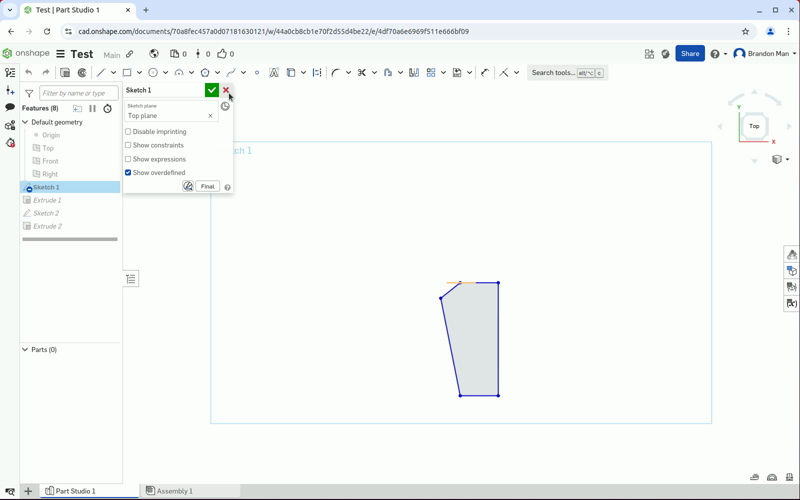
click(229, 92)
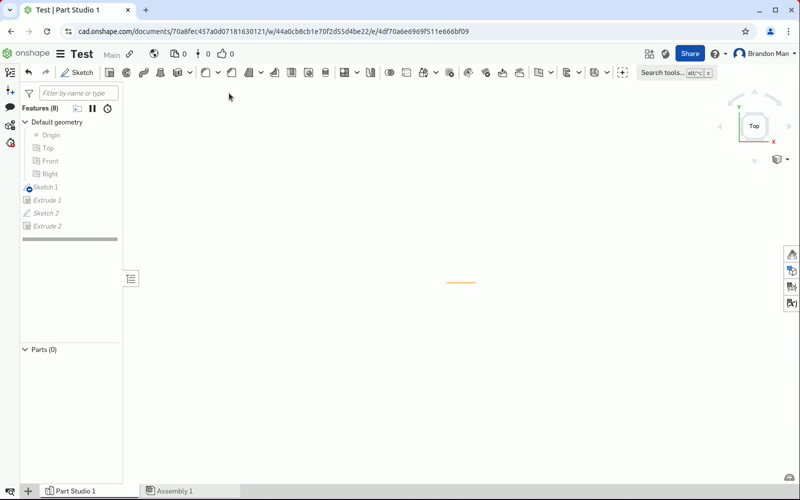
mouse_move(541, 75)
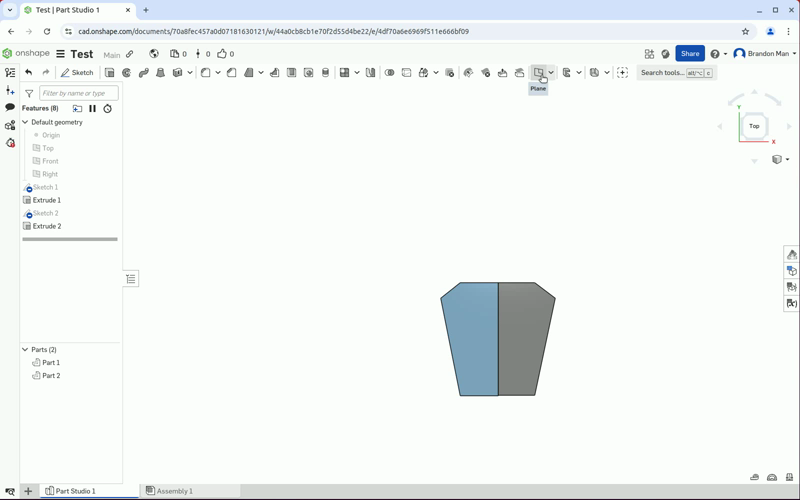
click(541, 75)
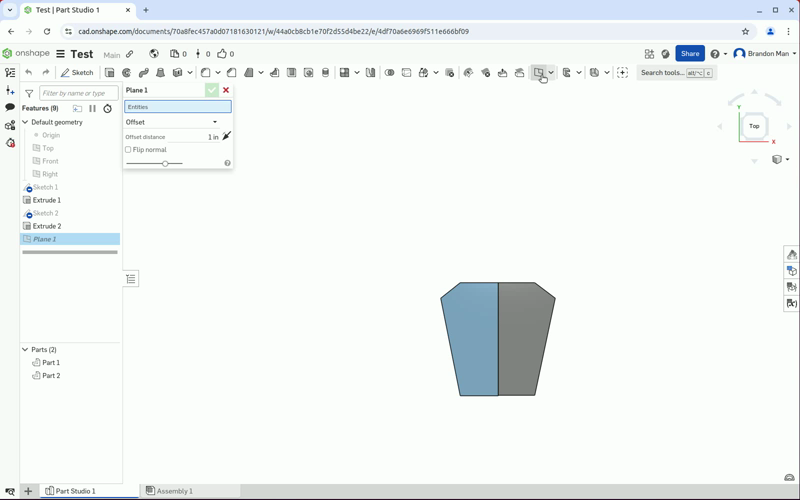
mouse_move(73, 150)
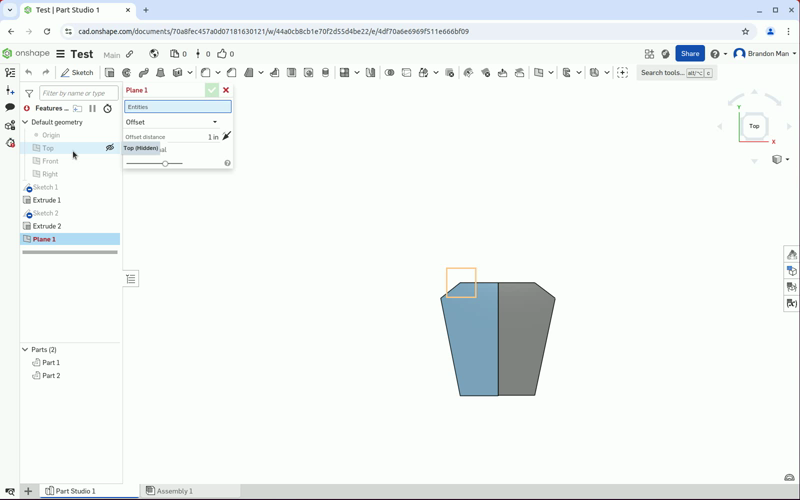
click(73, 150)
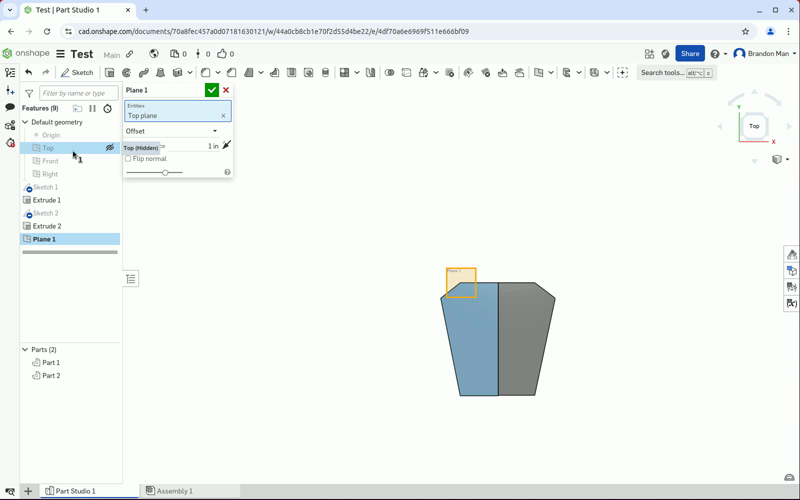
key(tab, 2)
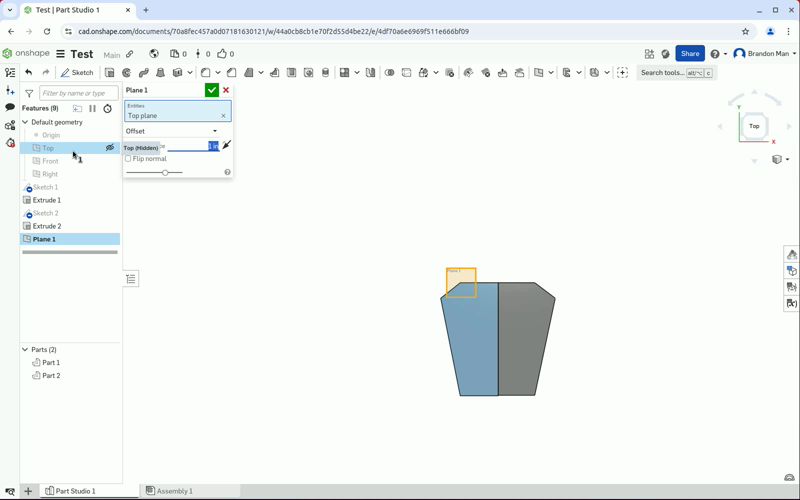
text(5.053)
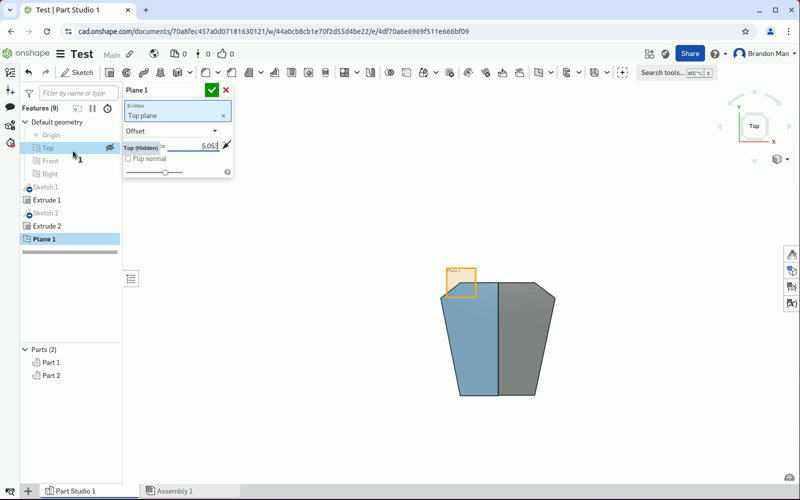
key(enter, 2)
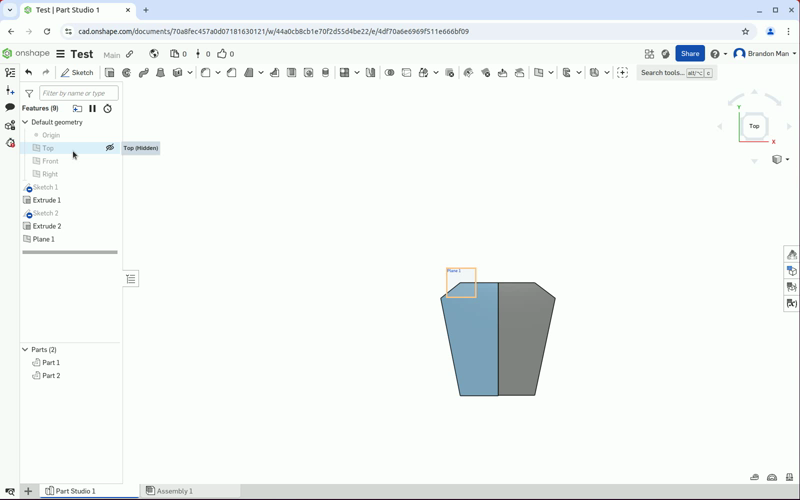
key(shift+s)
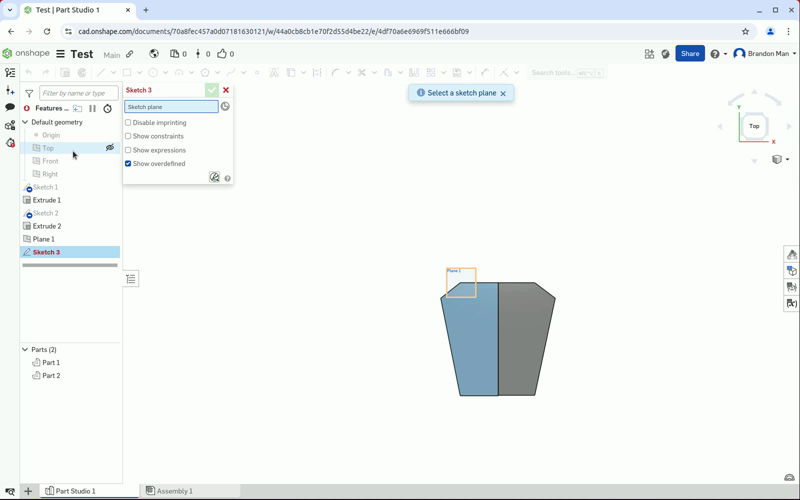
mouse_move(73, 241)
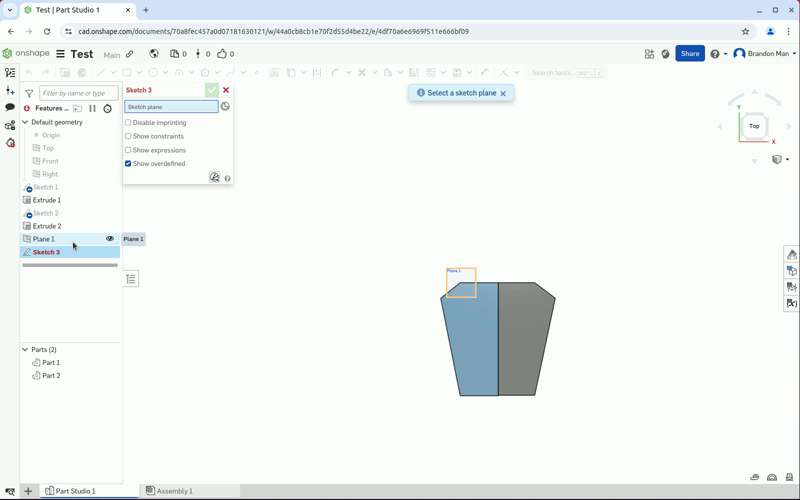
click(73, 241)
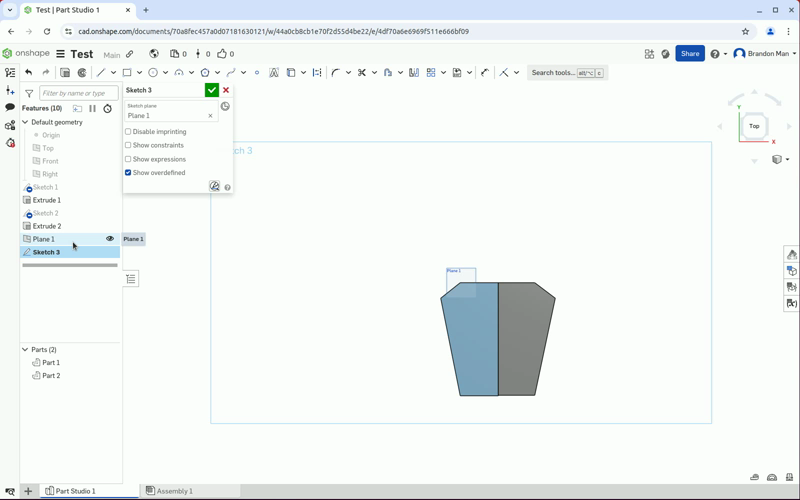
mouse_move(73, 352)
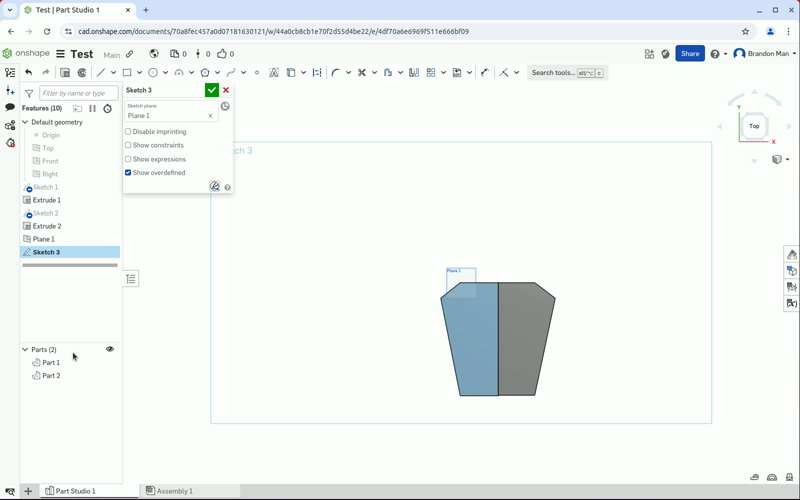
key(y)
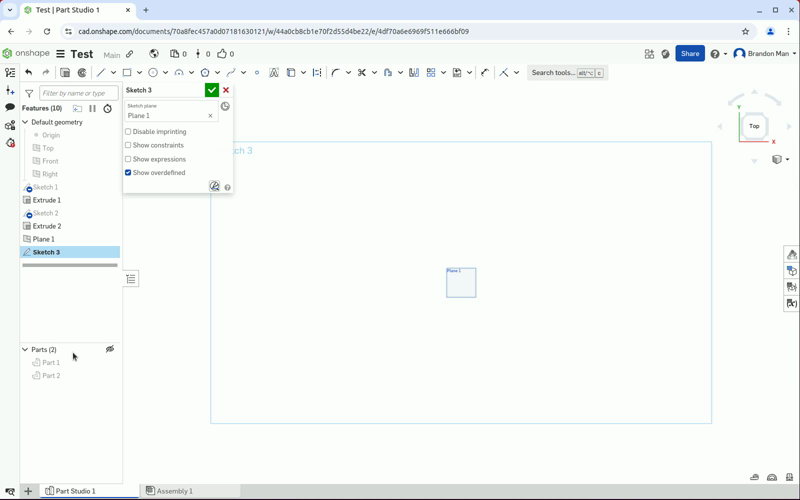
key(l)
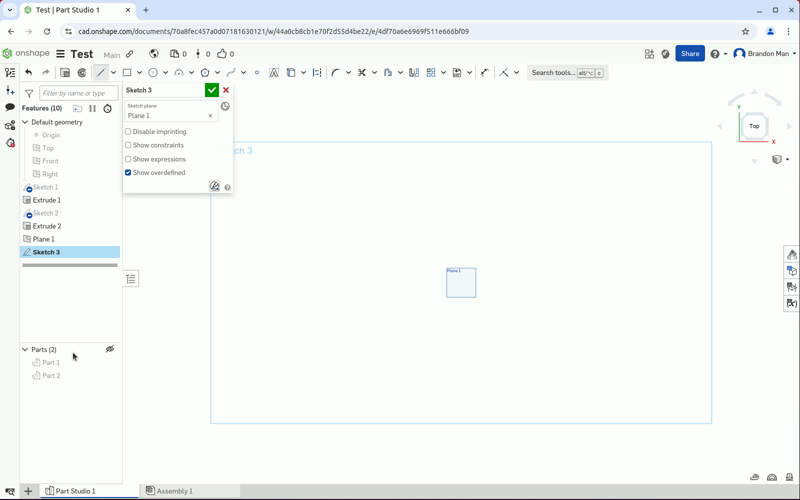
key_down(shift)
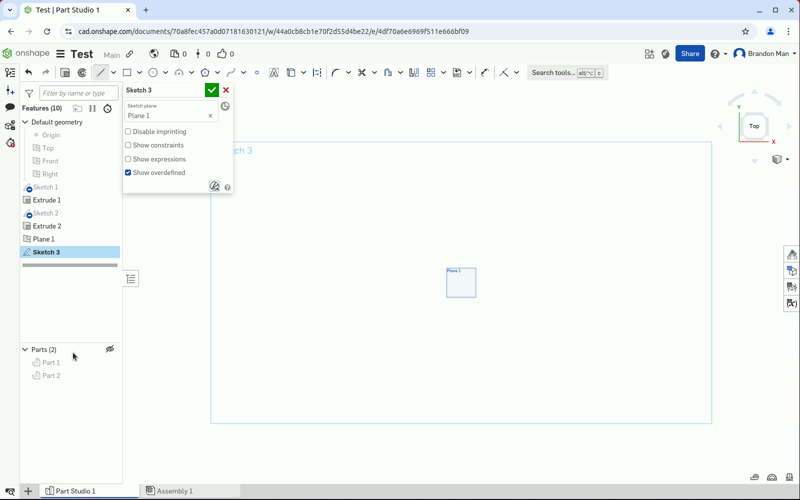
mouse_move(447, 300)
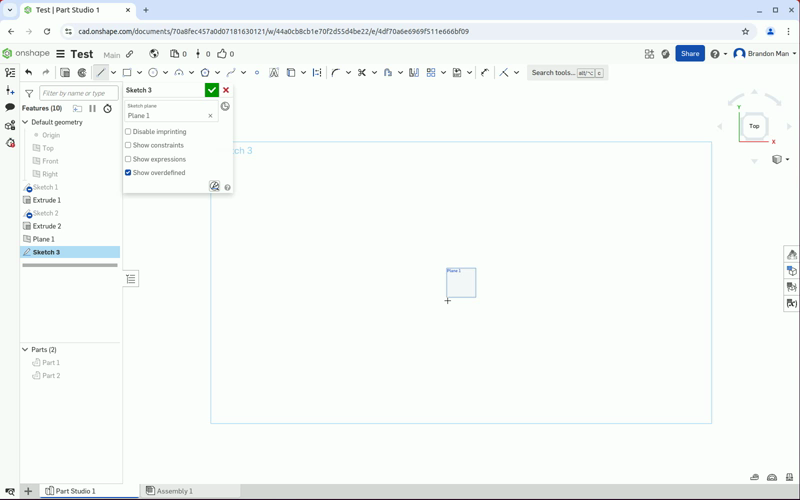
click(447, 300)
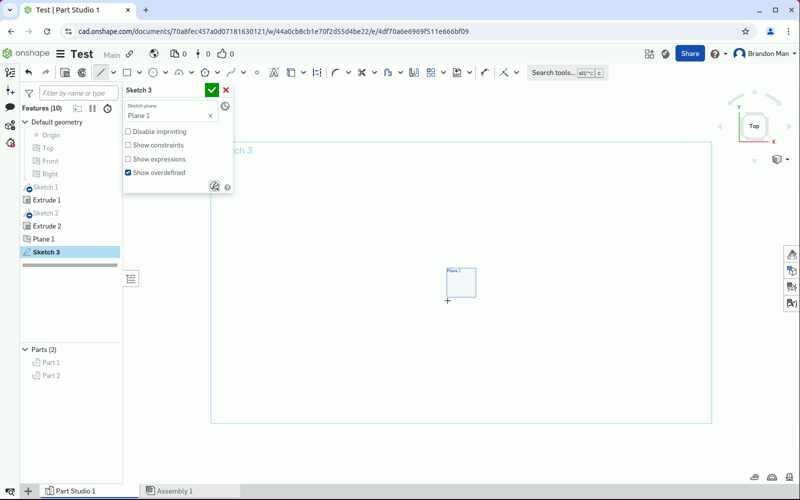
key_up(shift)
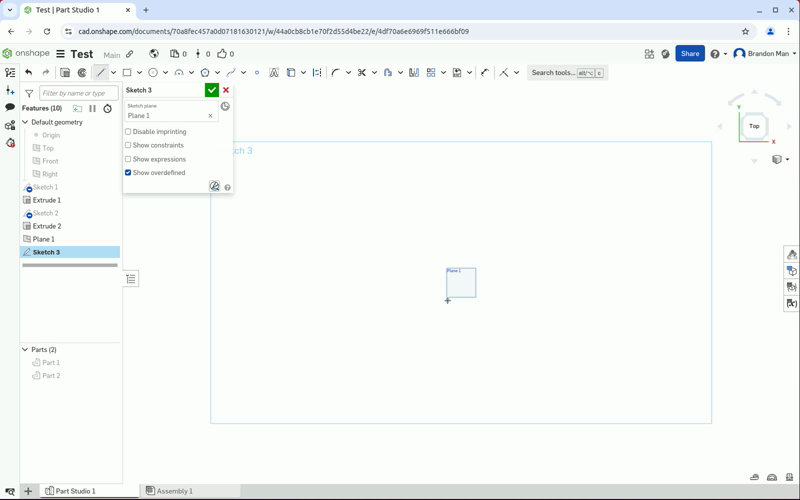
key_down(shift)
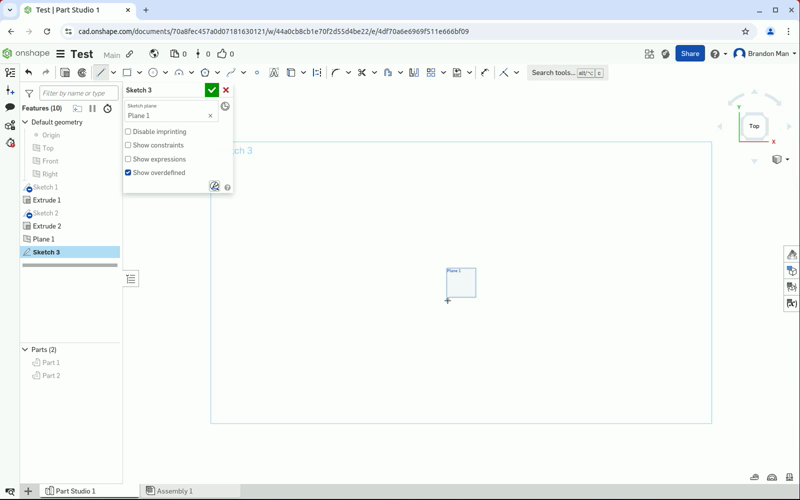
mouse_move(465, 389)
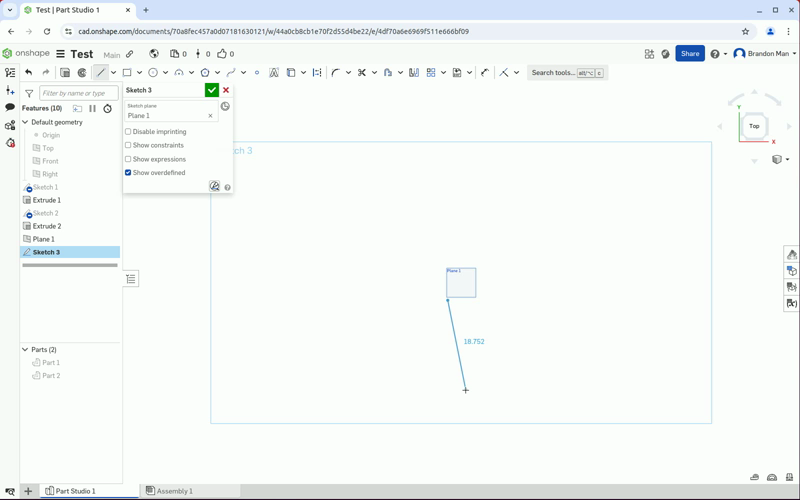
click(465, 389)
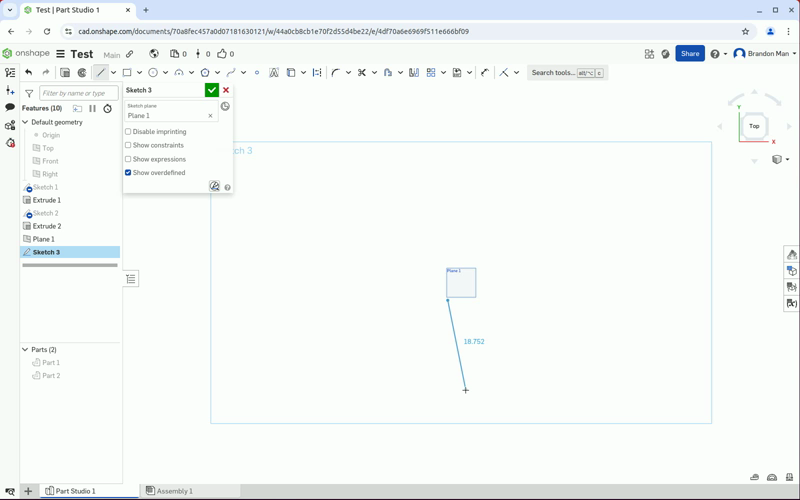
key_up(shift)
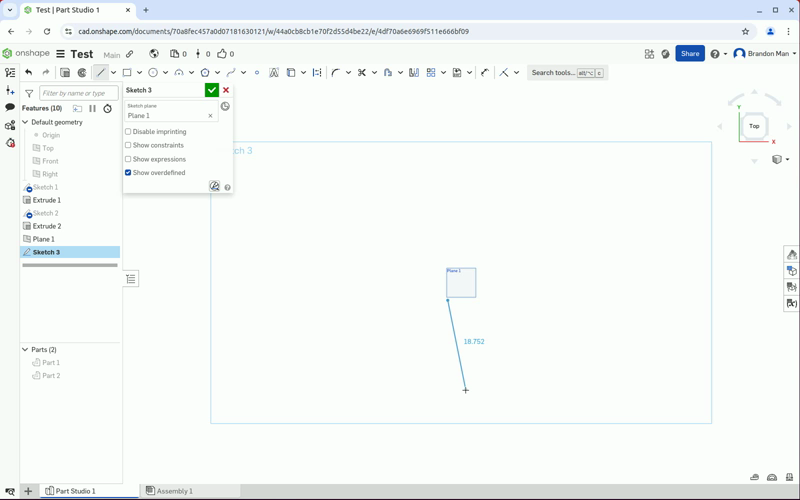
key_down(shift)
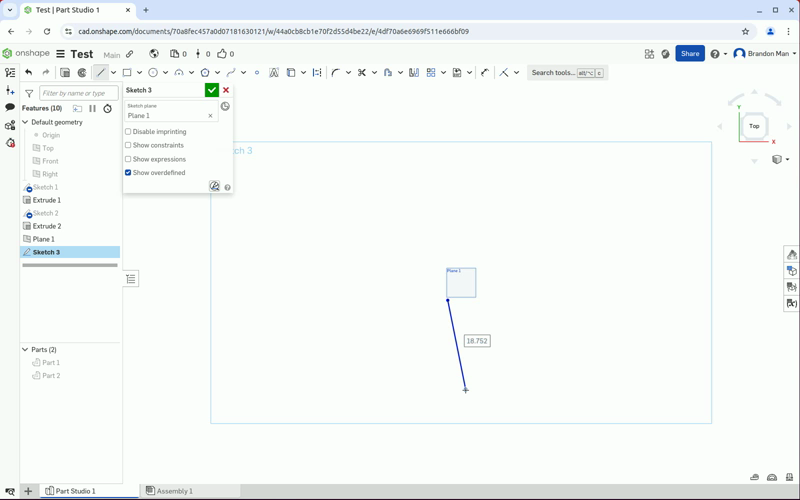
mouse_move(530, 389)
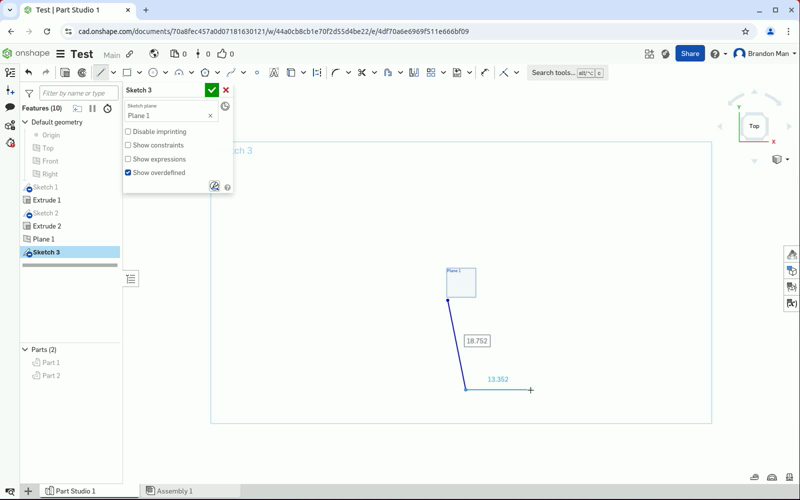
click(530, 389)
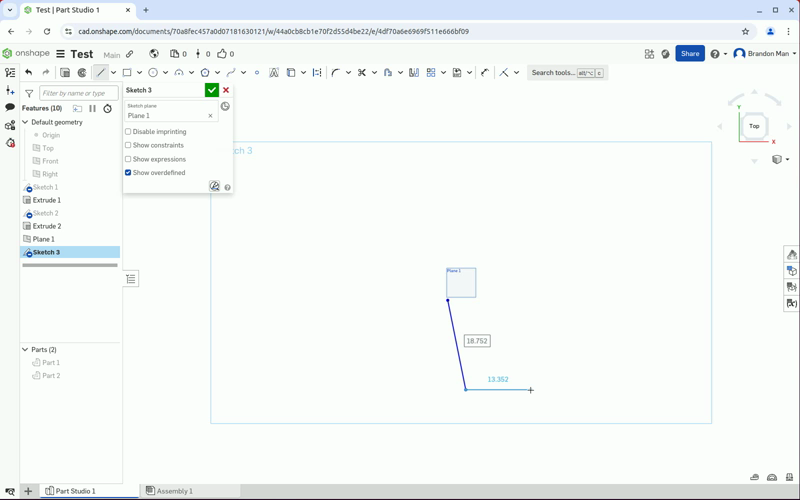
key_up(shift)
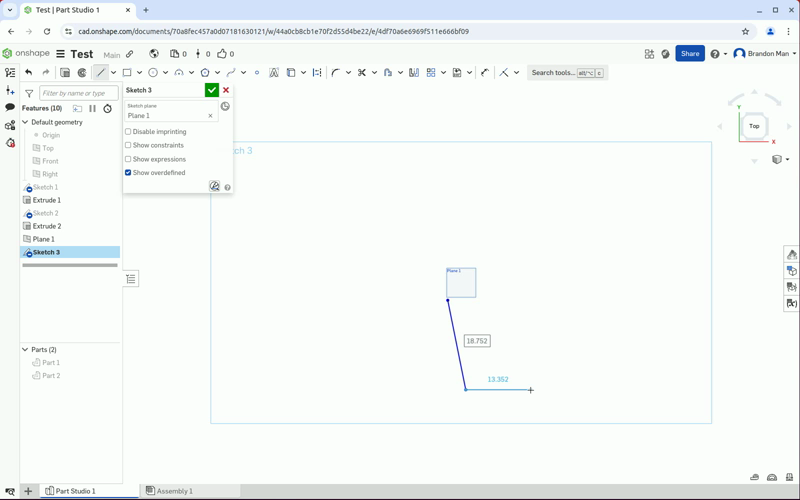
key_down(shift)
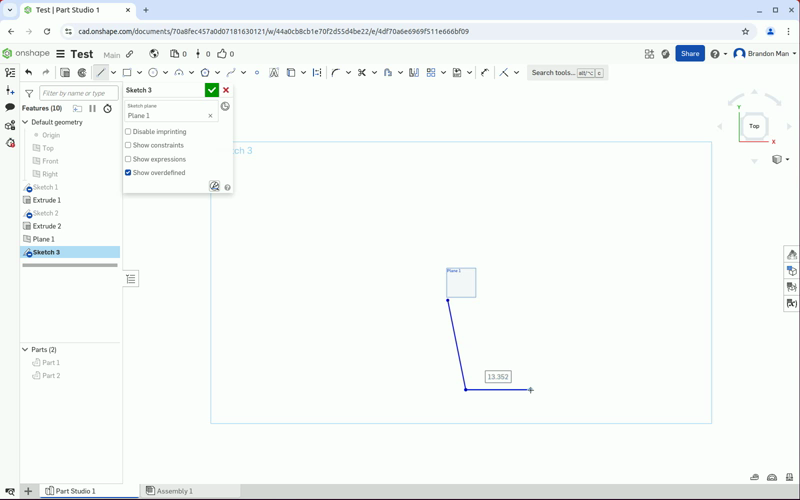
mouse_move(548, 300)
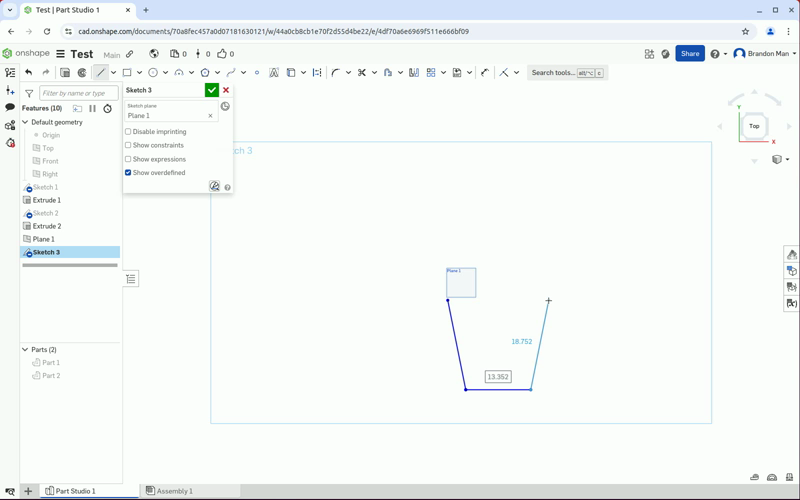
click(548, 300)
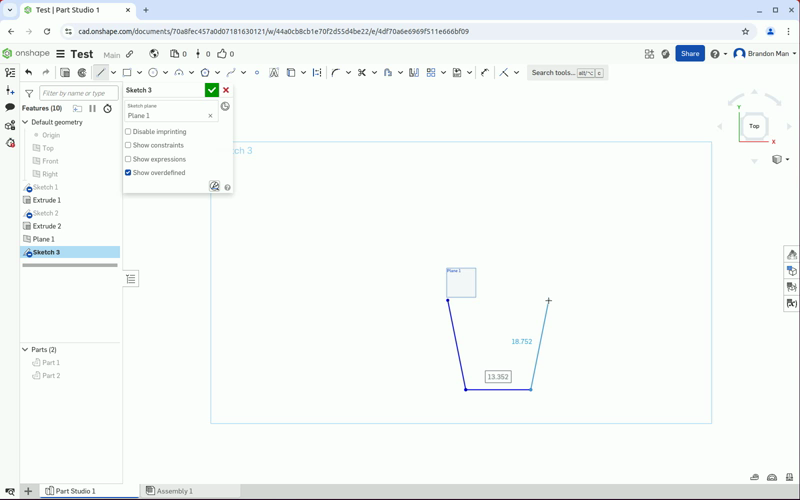
key_up(shift)
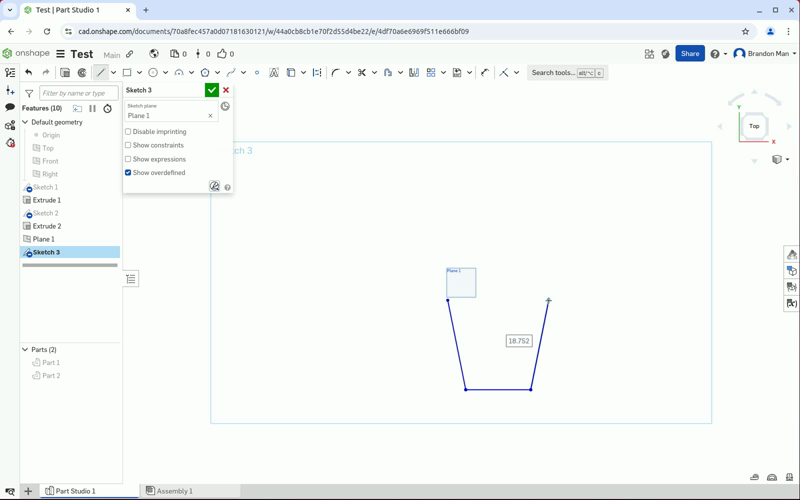
key_down(shift)
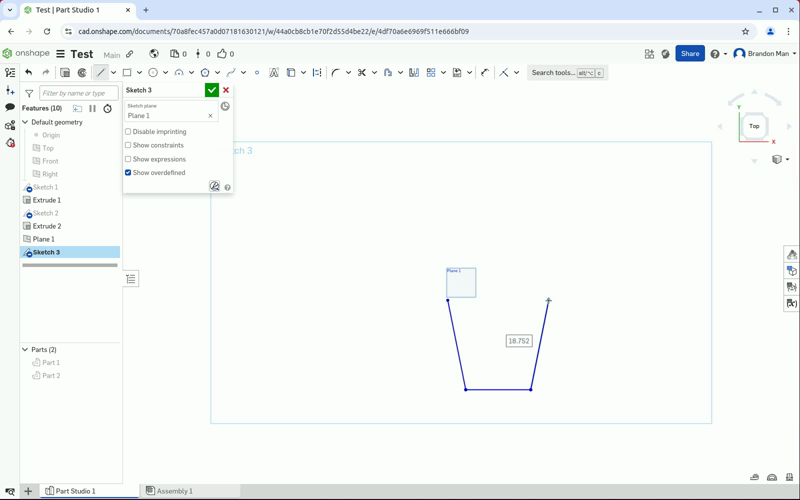
mouse_move(578, 300)
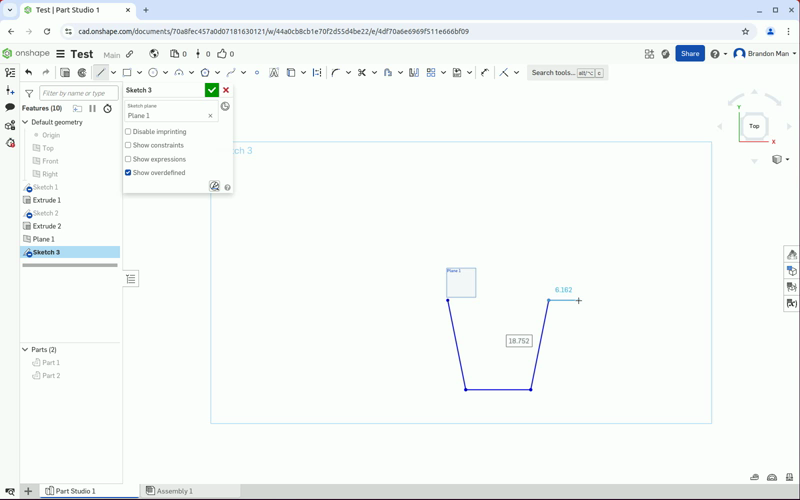
mouse_move(534, 288)
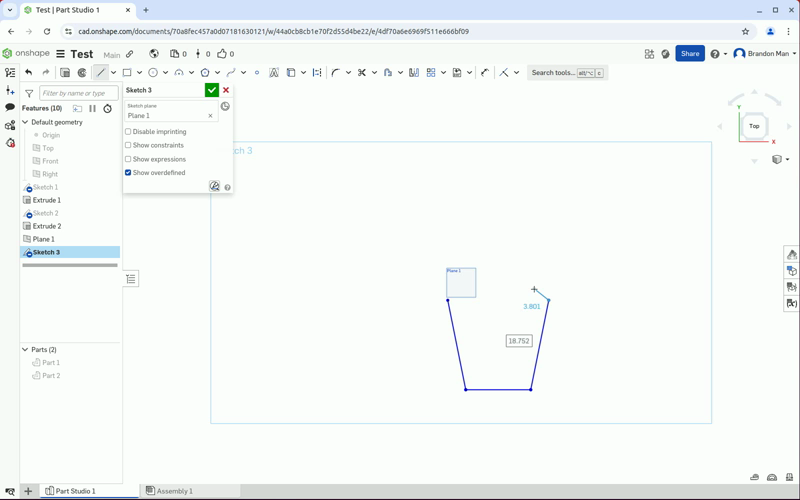
click(534, 288)
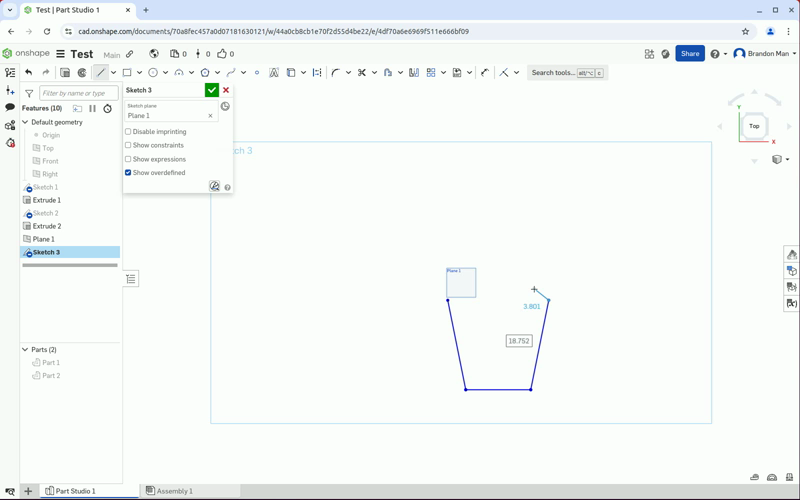
key_up(shift)
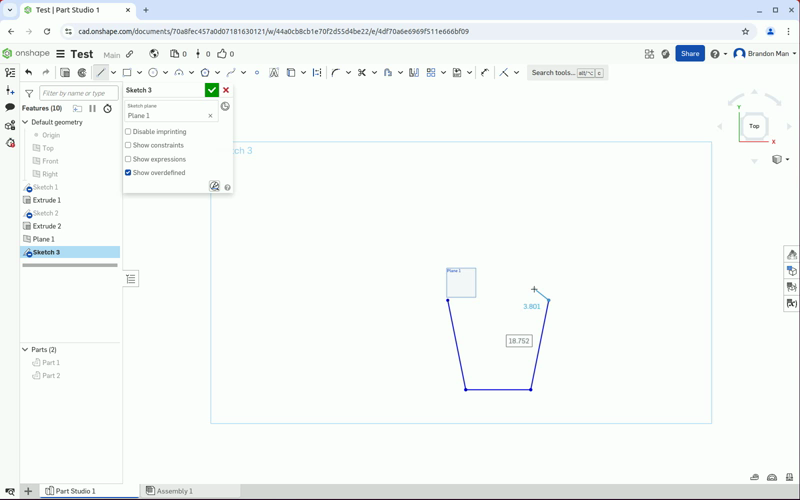
key_down(shift)
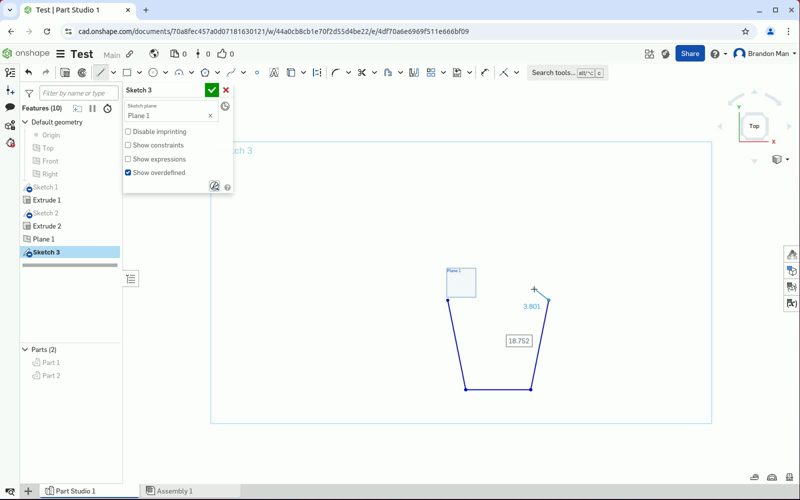
mouse_move(462, 288)
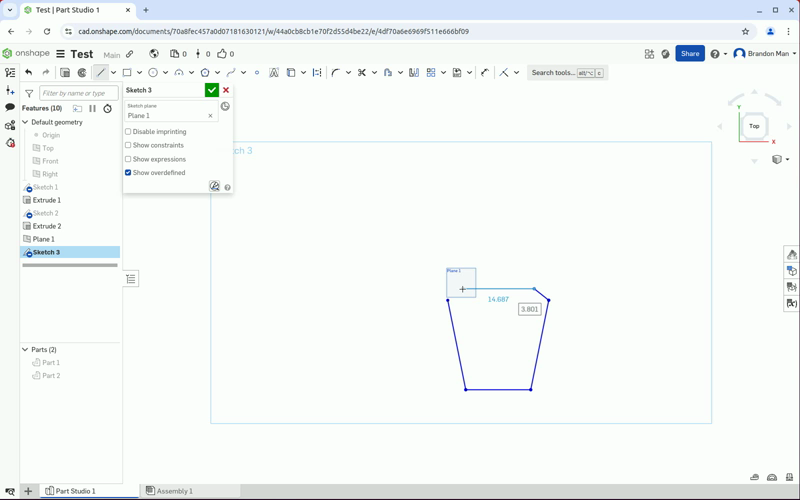
click(462, 288)
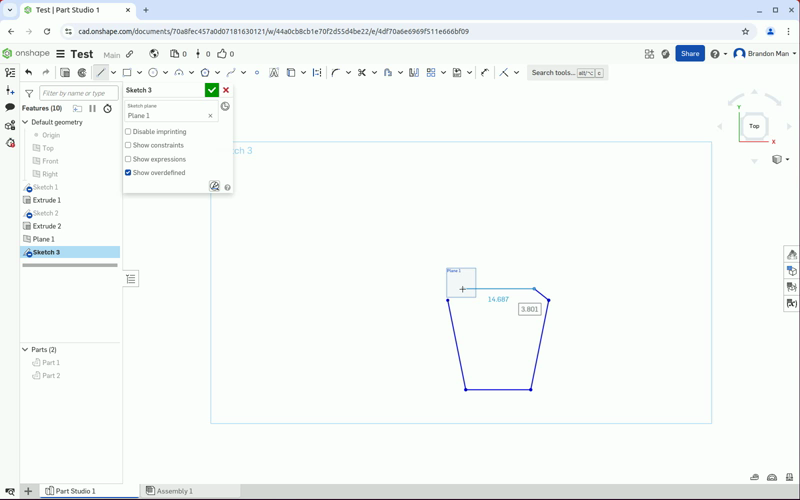
key_up(shift)
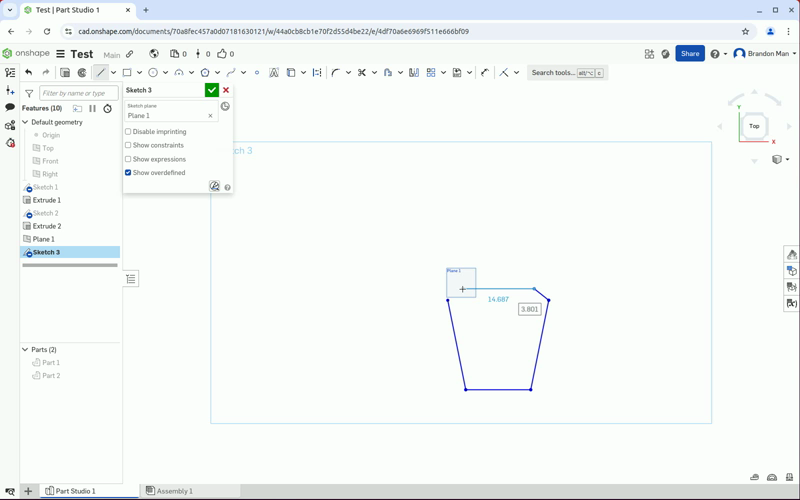
mouse_move(492, 288)
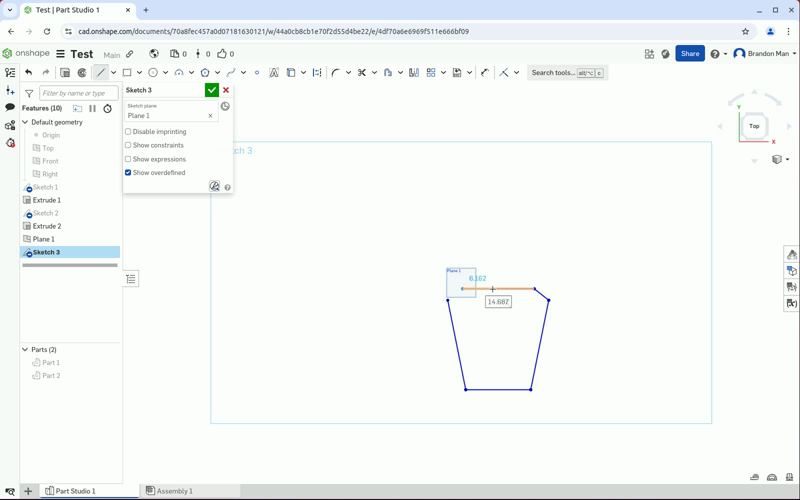
key_down(shift)
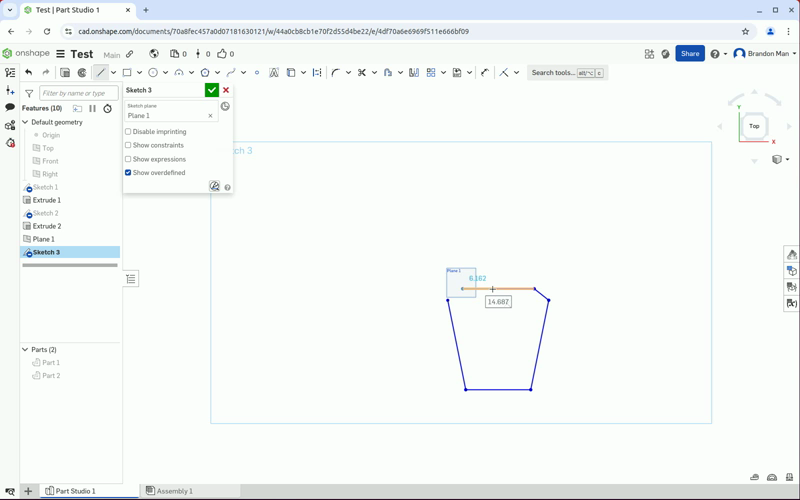
mouse_move(447, 300)
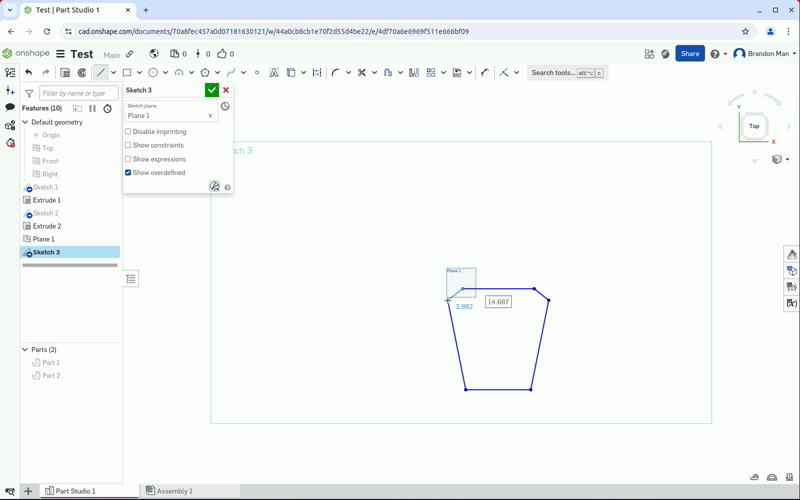
key_up(shift)
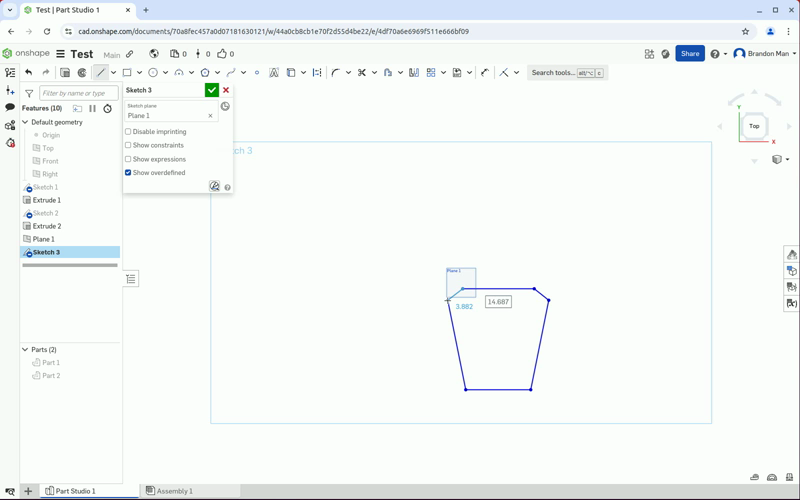
click(447, 300)
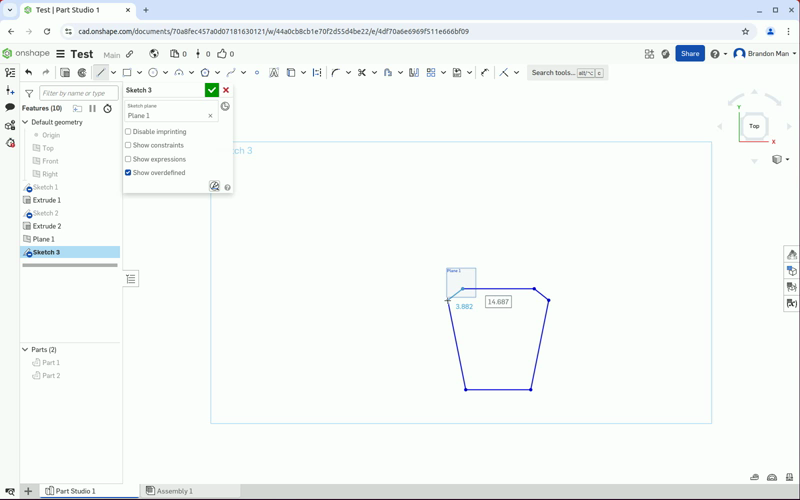
key(esc)
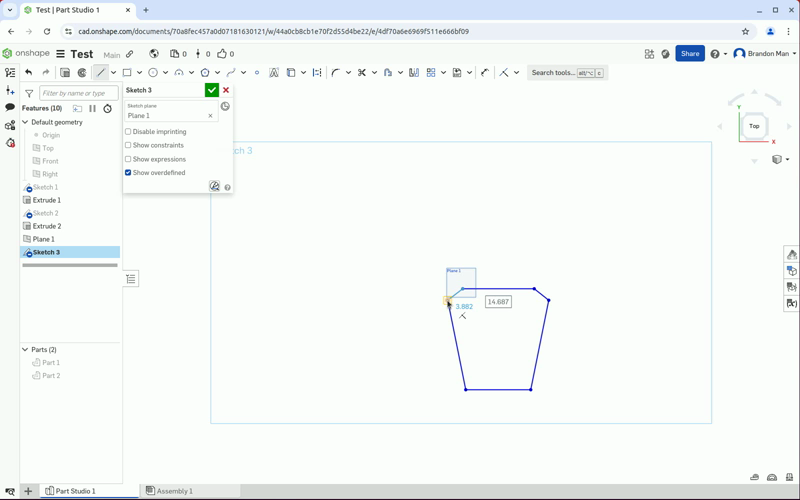
mouse_move(515, 367)
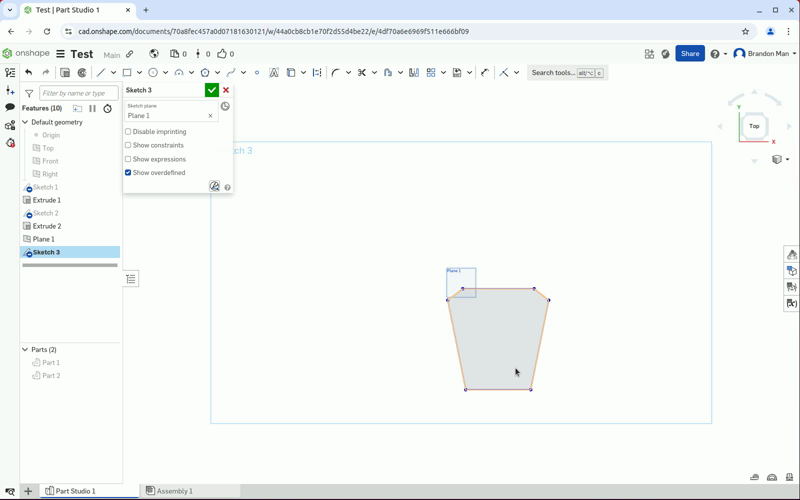
click(515, 367)
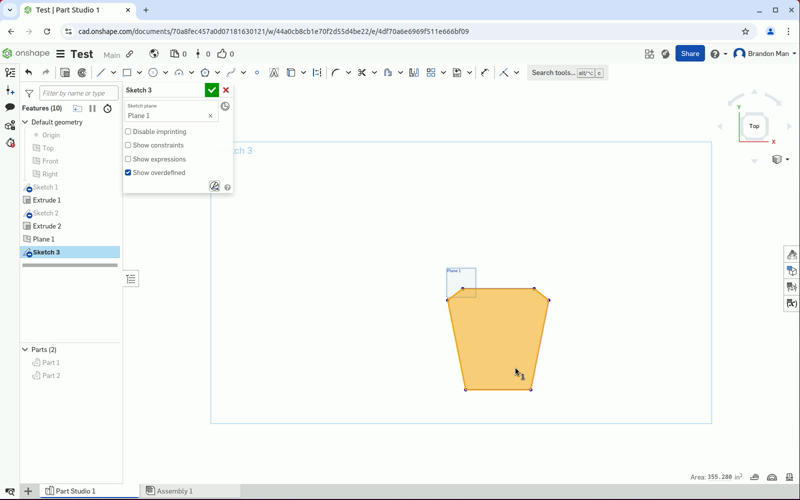
mouse_move(73, 352)
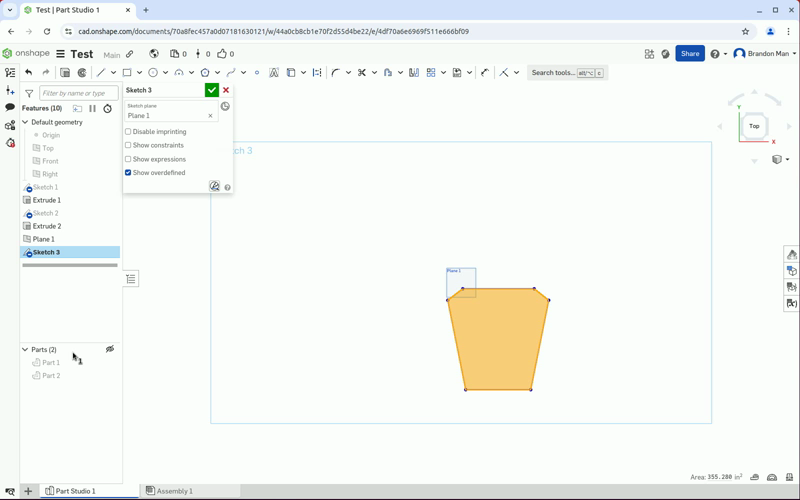
key(shift+y)
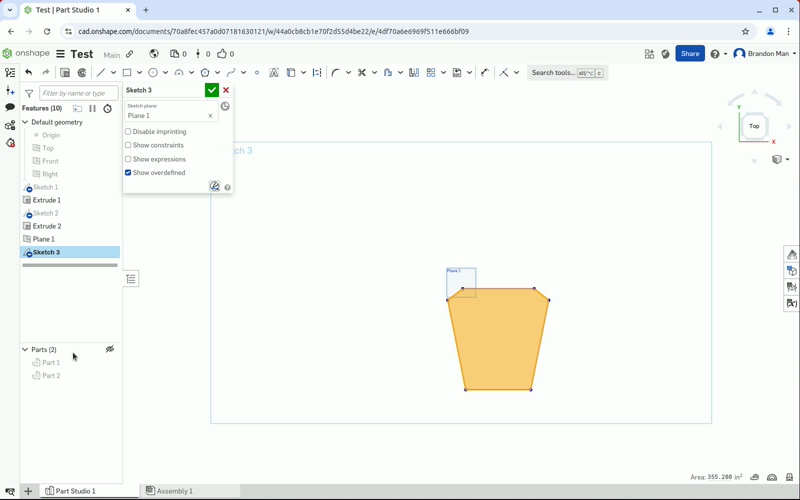
key(shift+e)
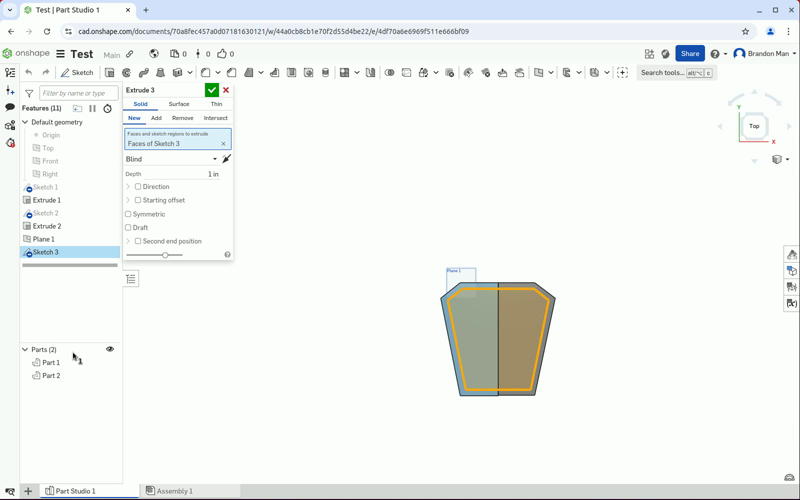
mouse_move(143, 106)
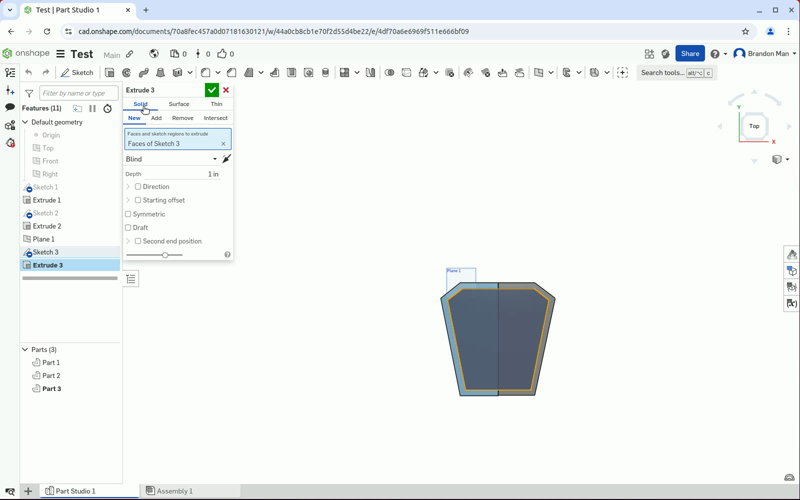
click(143, 106)
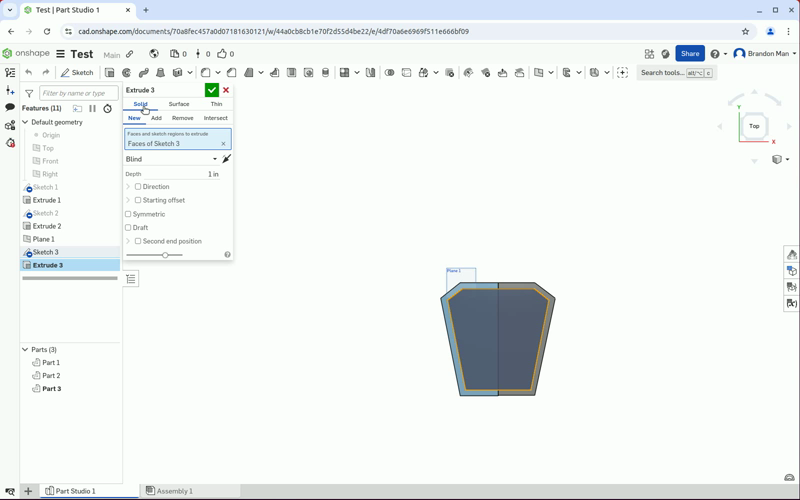
mouse_move(186, 120)
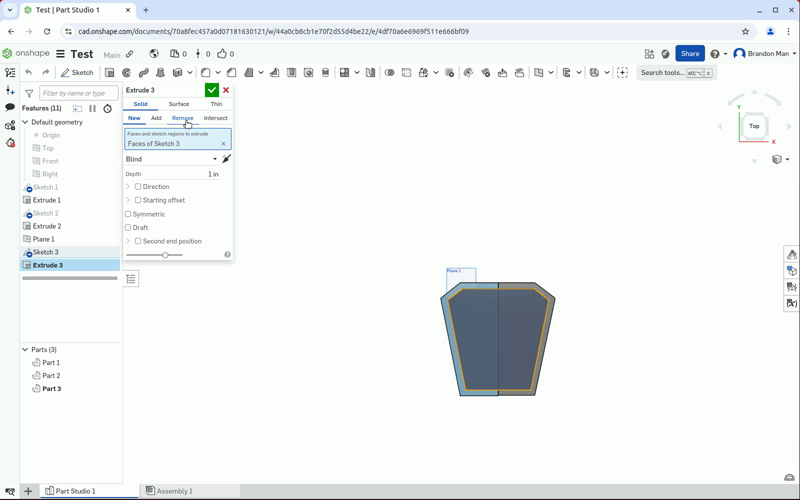
click(186, 120)
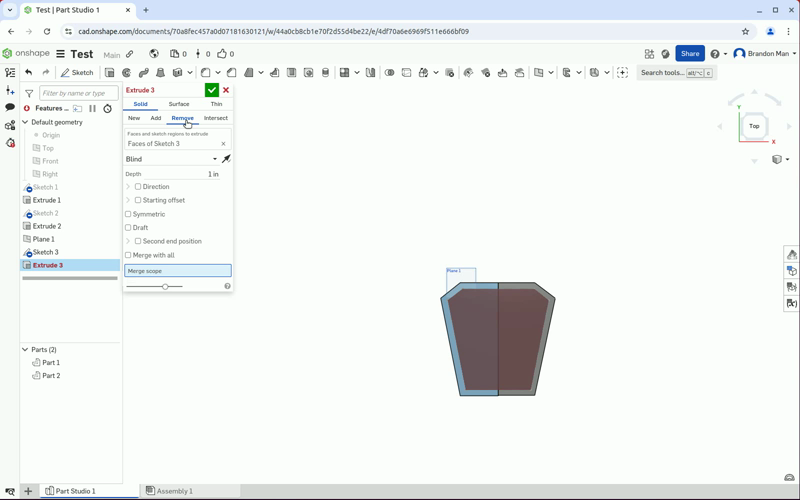
key(tab, 4)
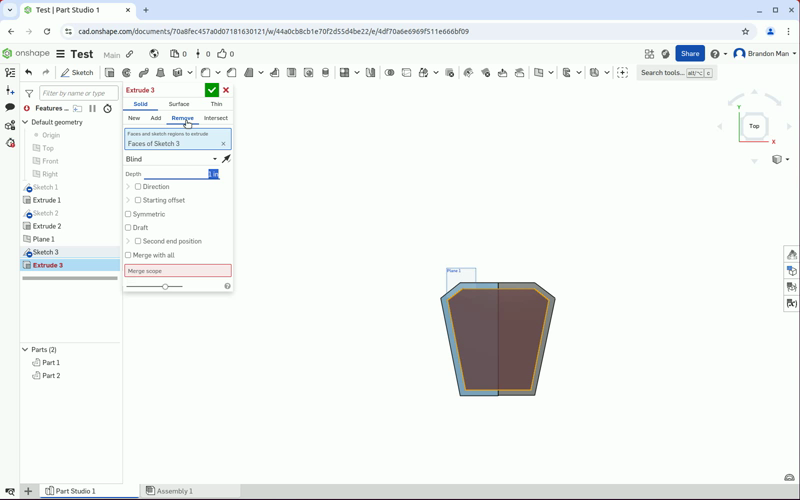
text(3.851)
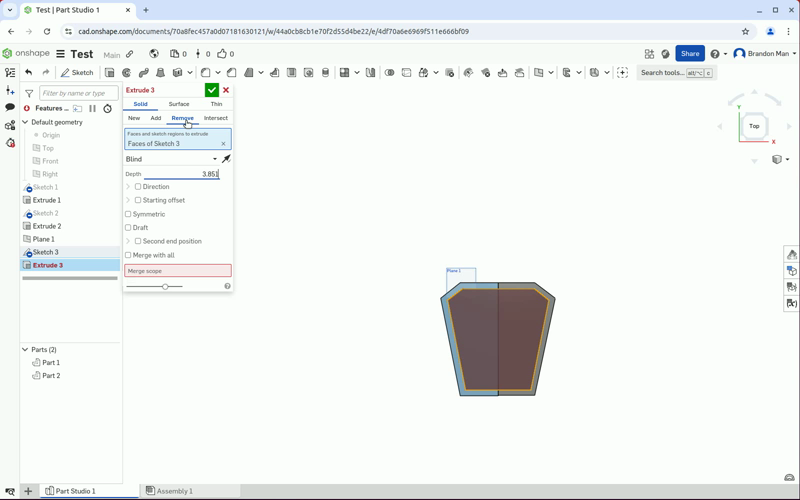
key(tab, 6)
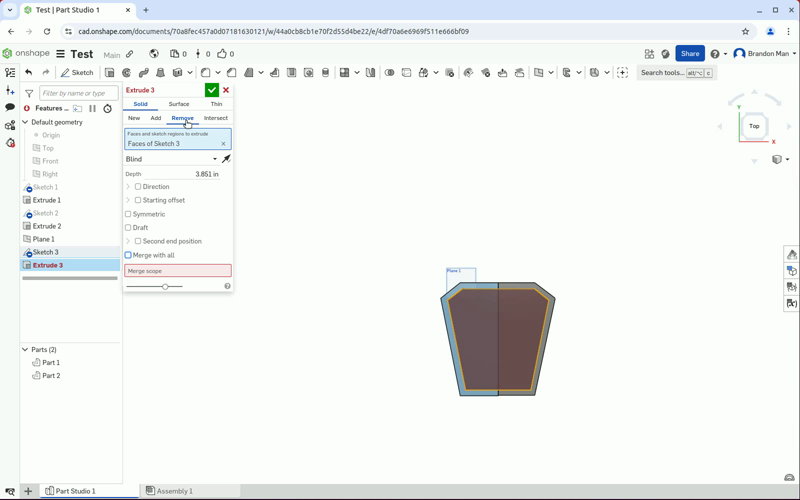
key(space)
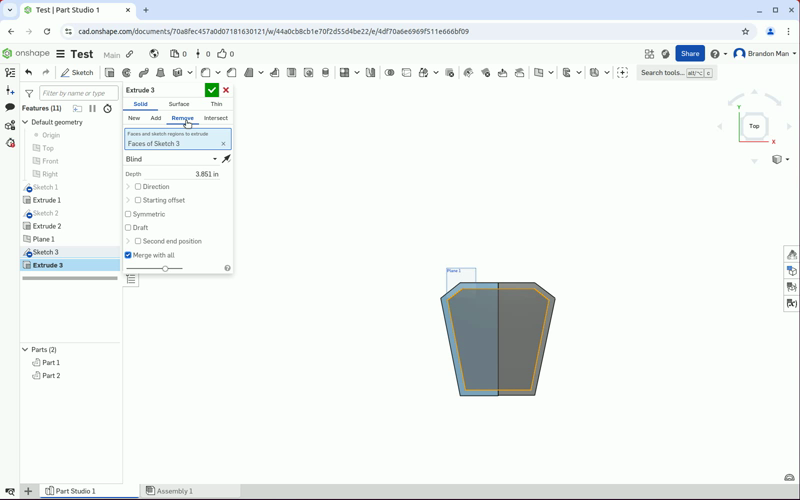
key(enter)
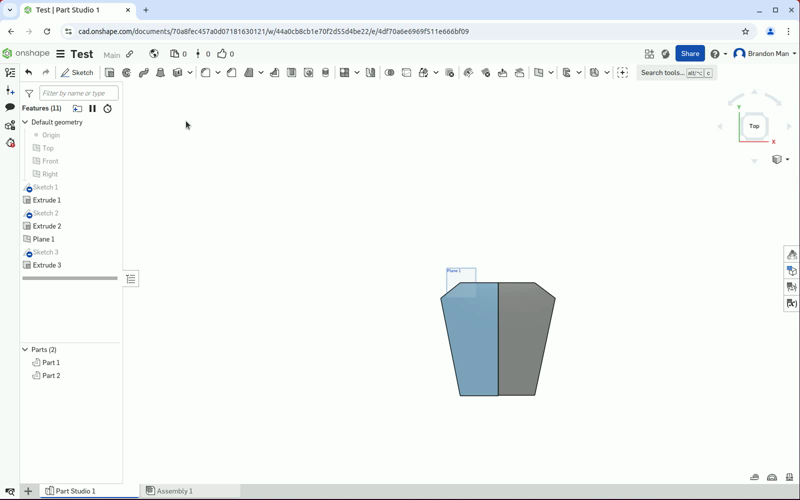
key(shift+h)
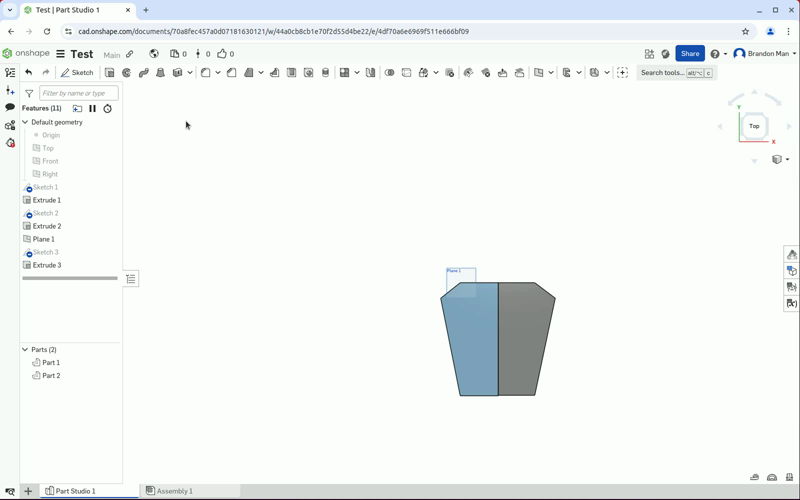
key(shift+h)
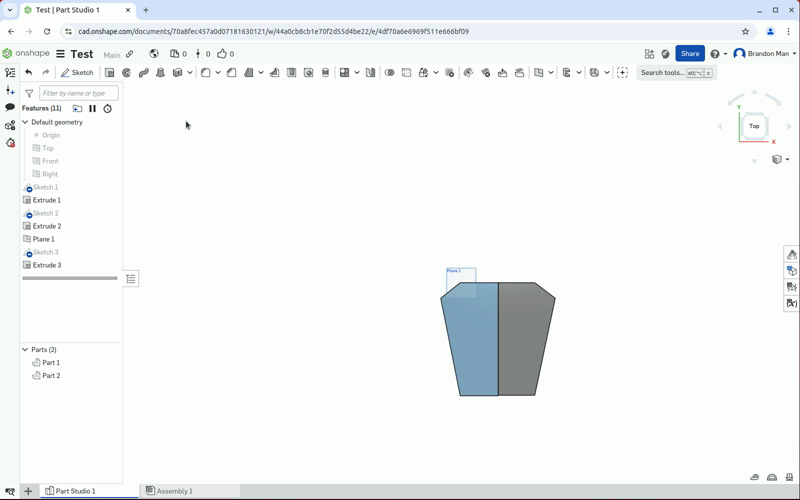
key(shift+7)
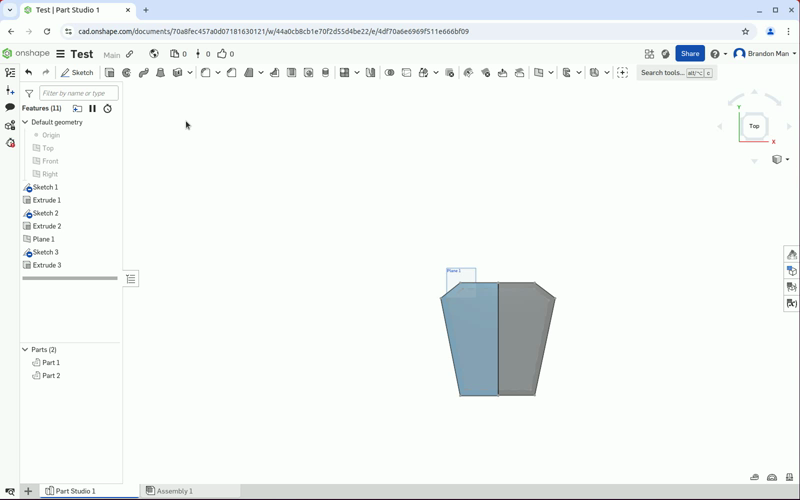
key(up, 3)
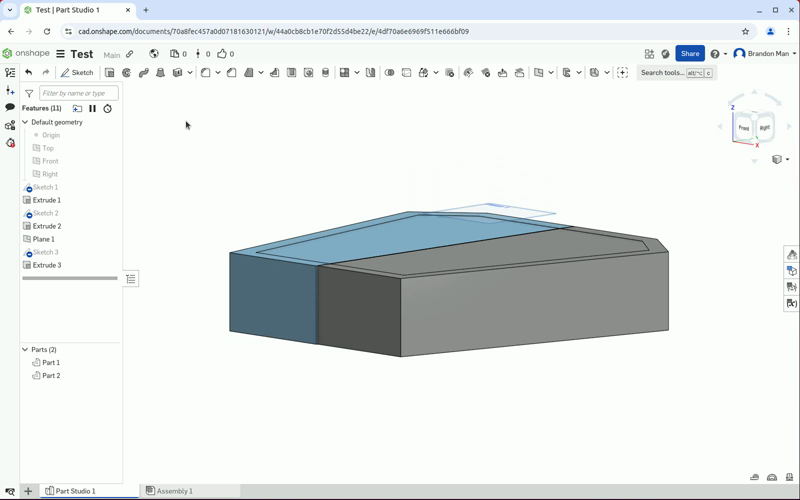
key(left, 3)
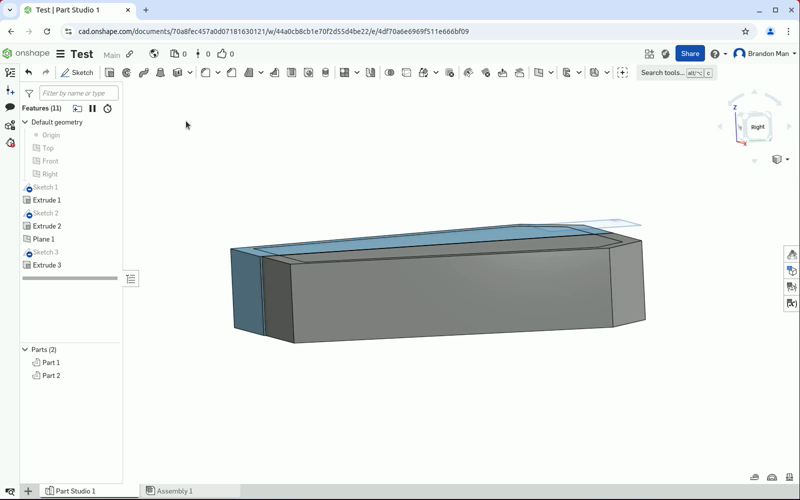
key(right, 3)
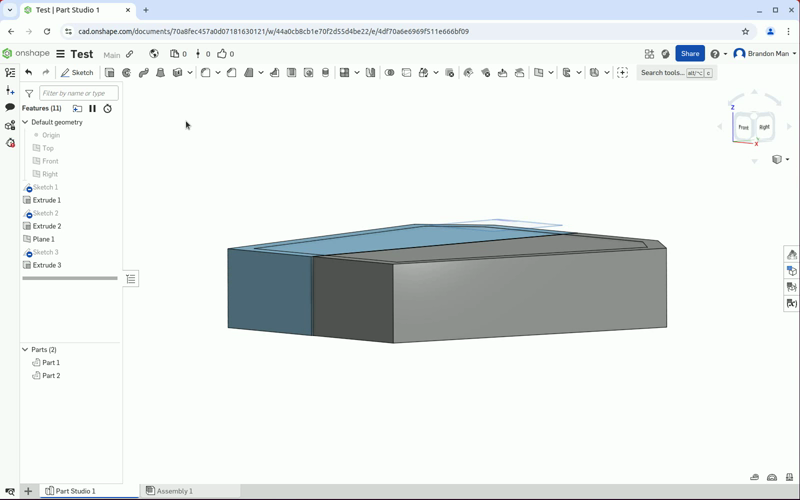
key(down, 3)
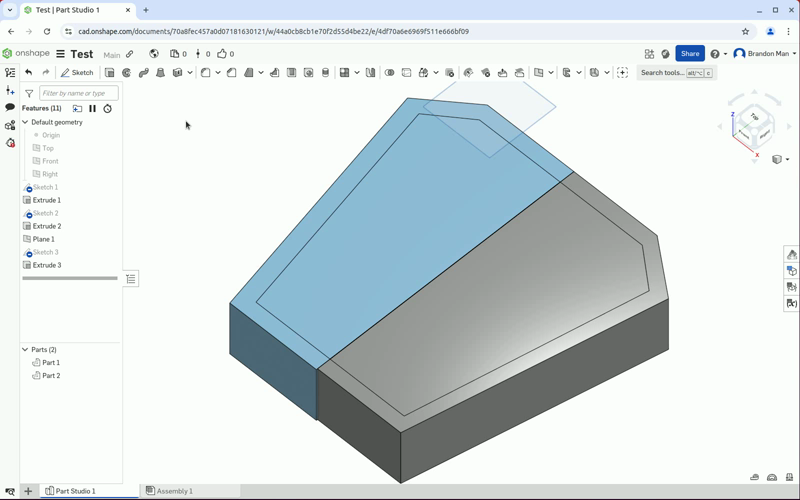
mouse_move(73, 189)
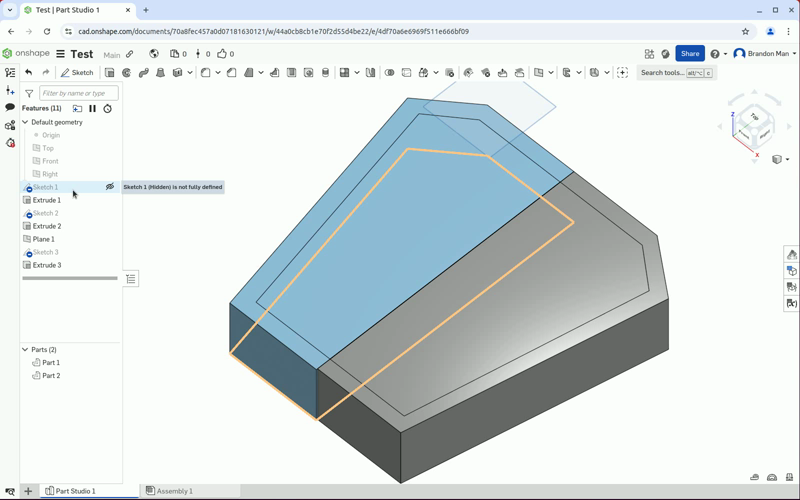
click(73, 189)